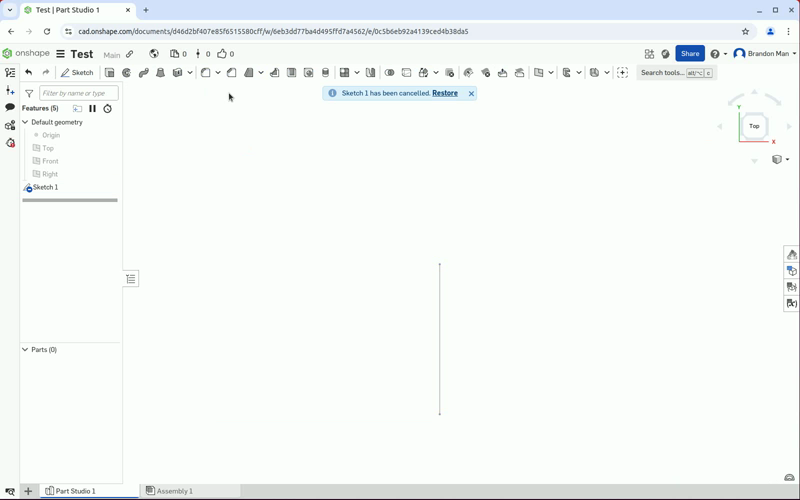
key(shift+h)
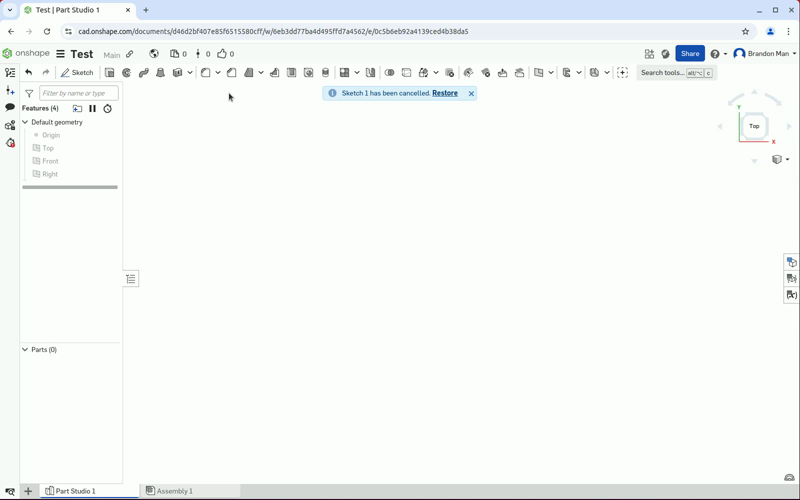
mouse_move(73, 352)
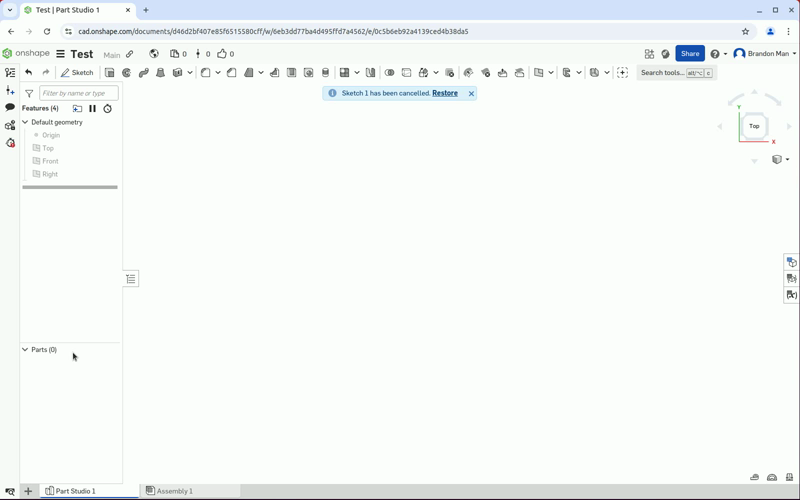
key(y)
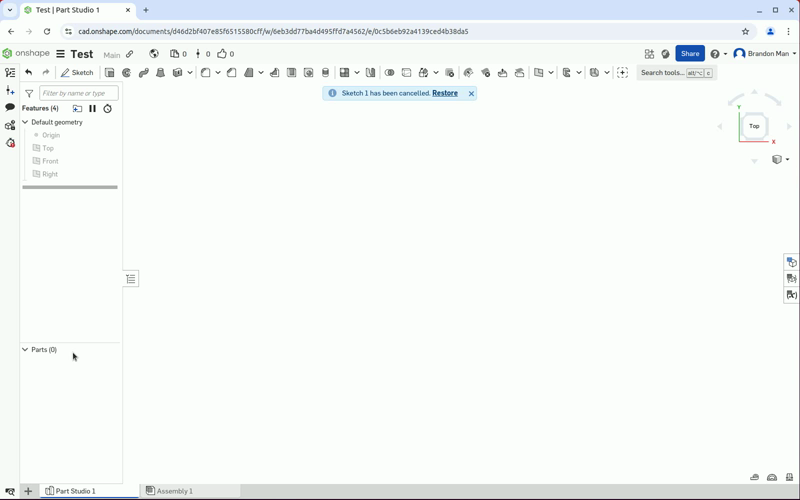
key(shift+p)
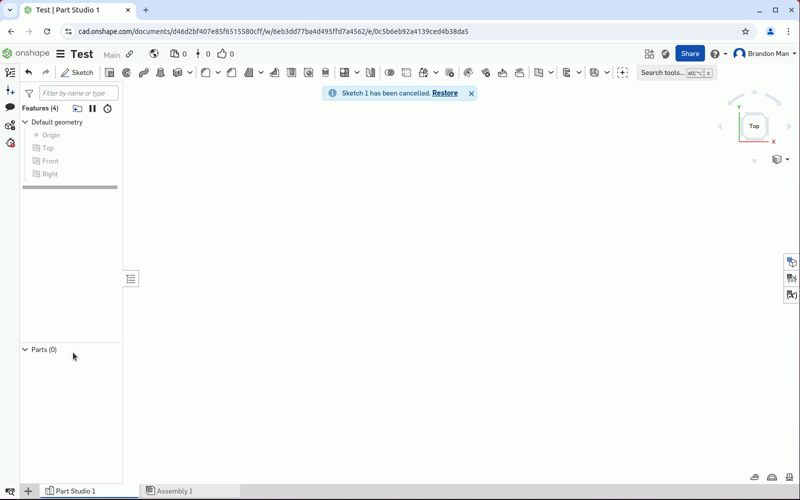
key(space)
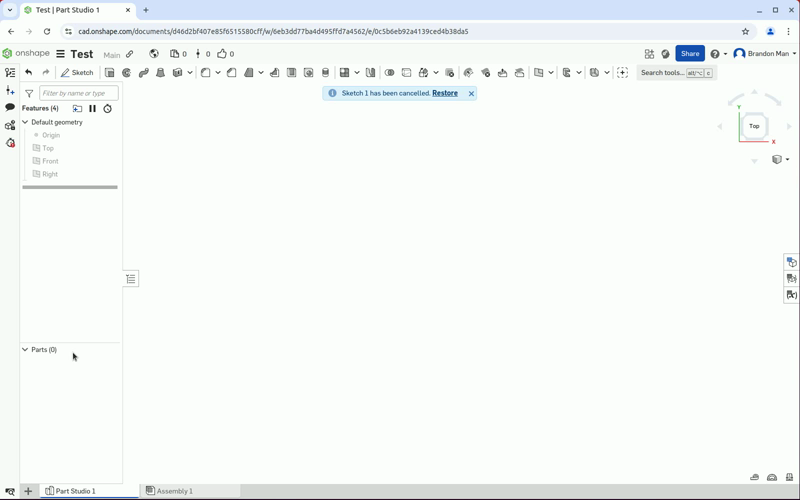
key_down(shift)
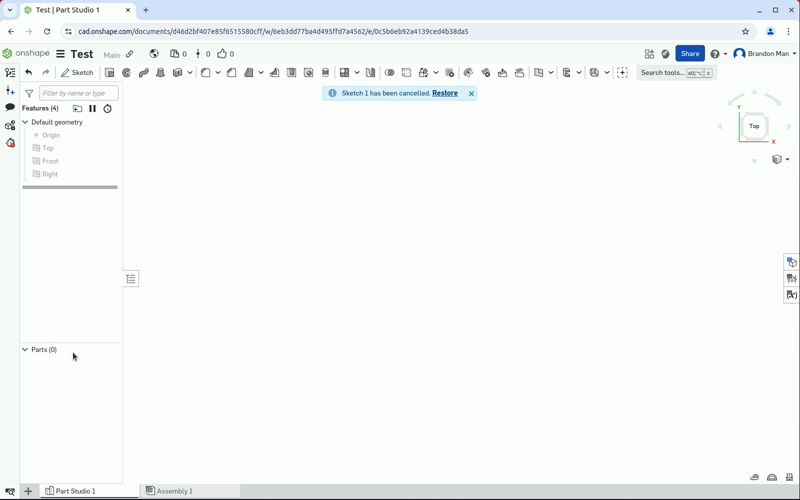
key(up)
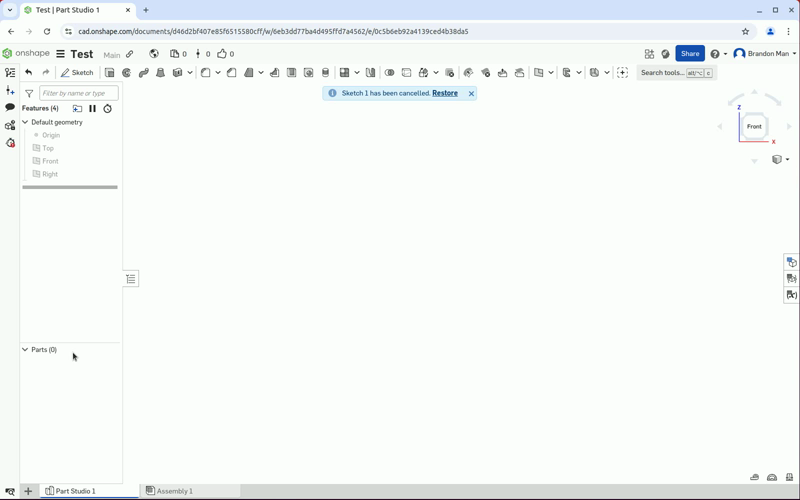
key_up(shift)
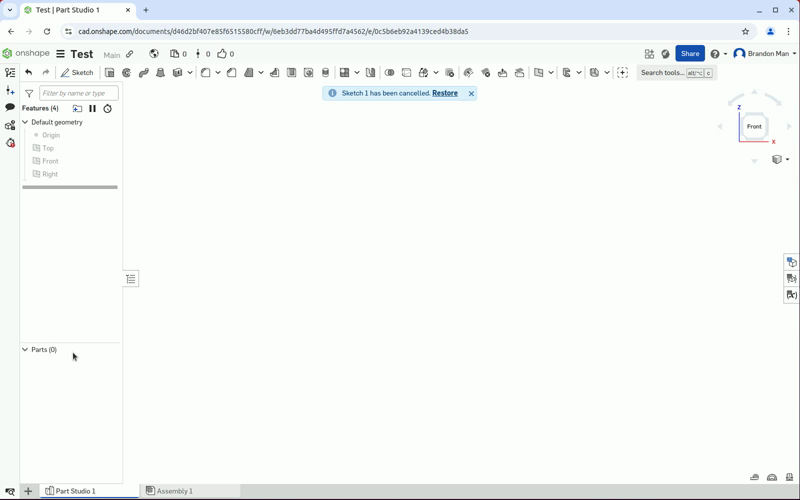
mouse_move(73, 352)
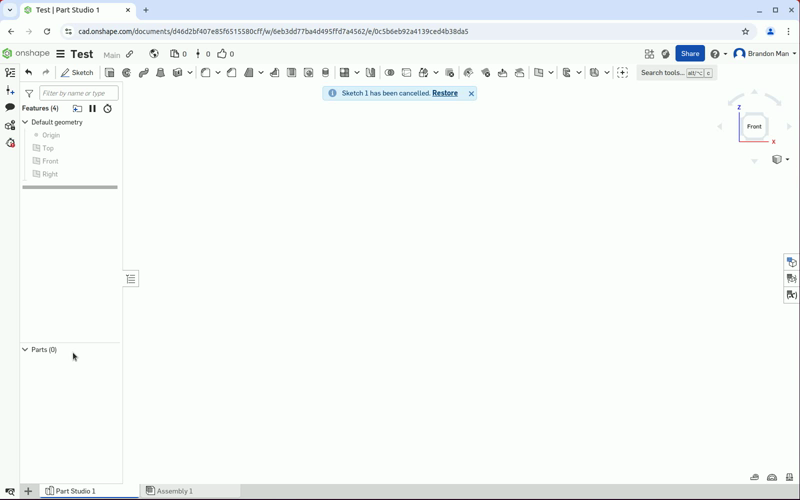
key(shift+y)
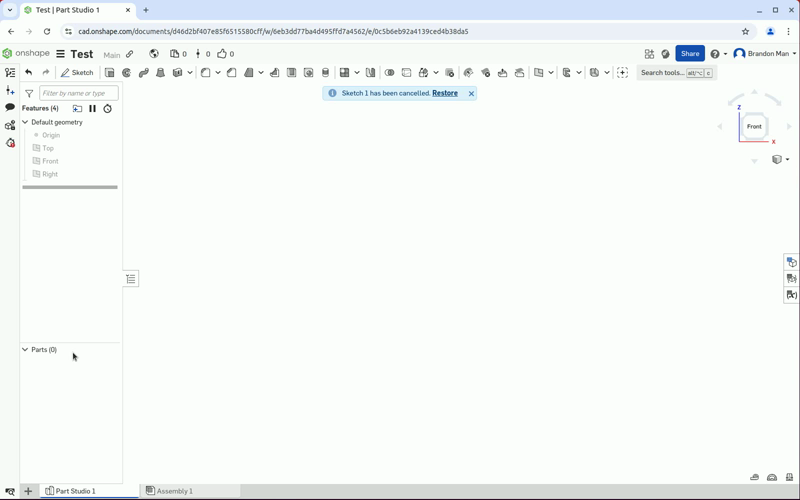
key(shift+s)
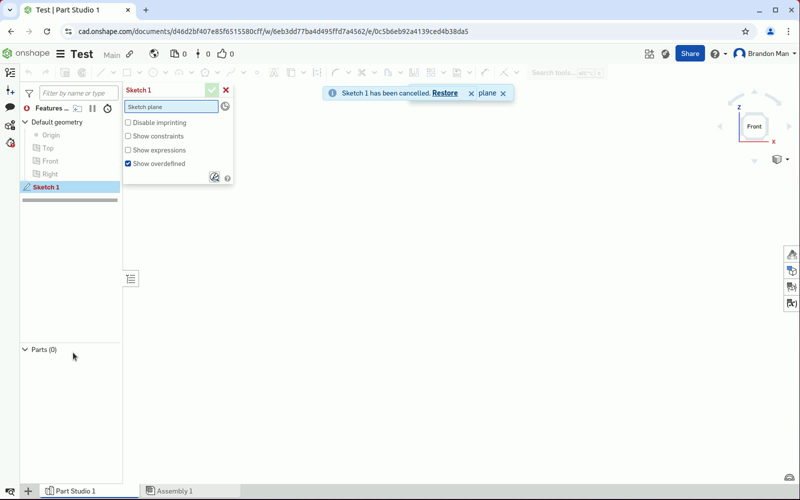
mouse_move(73, 163)
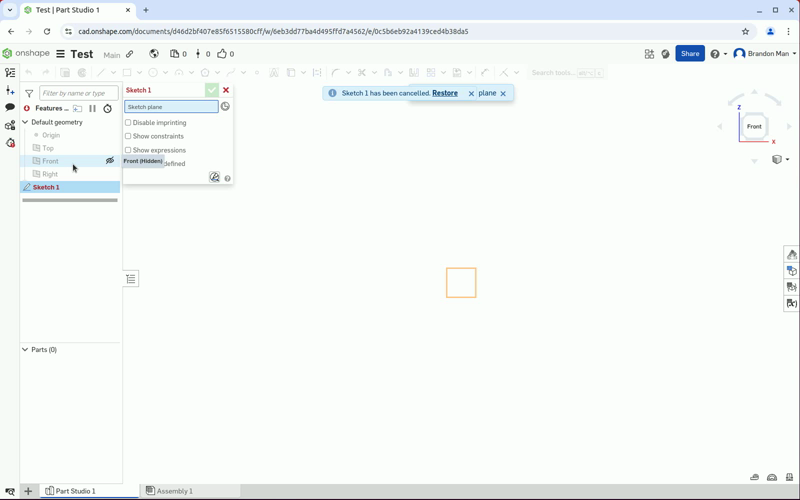
click(73, 163)
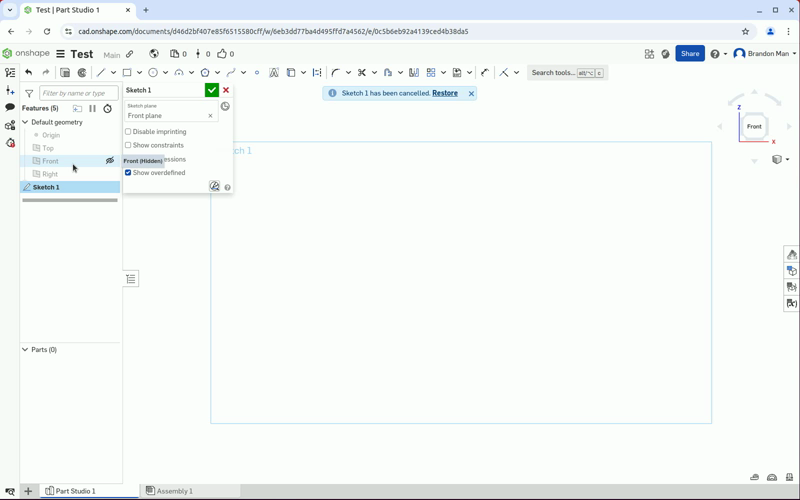
mouse_move(73, 352)
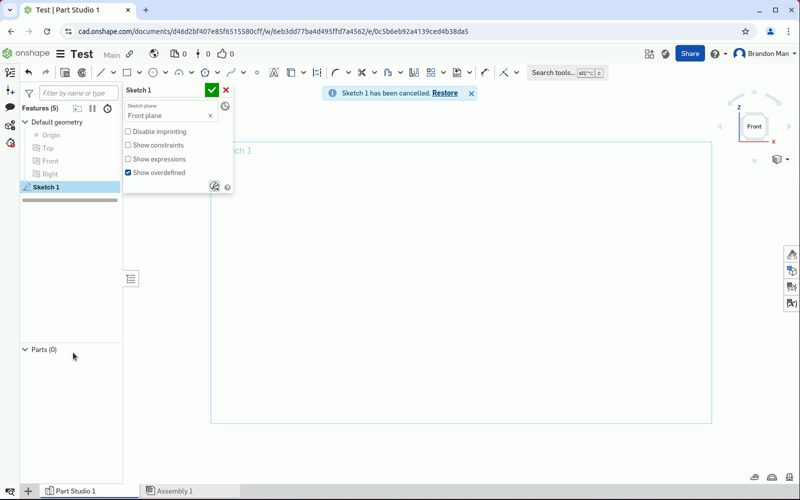
key(y)
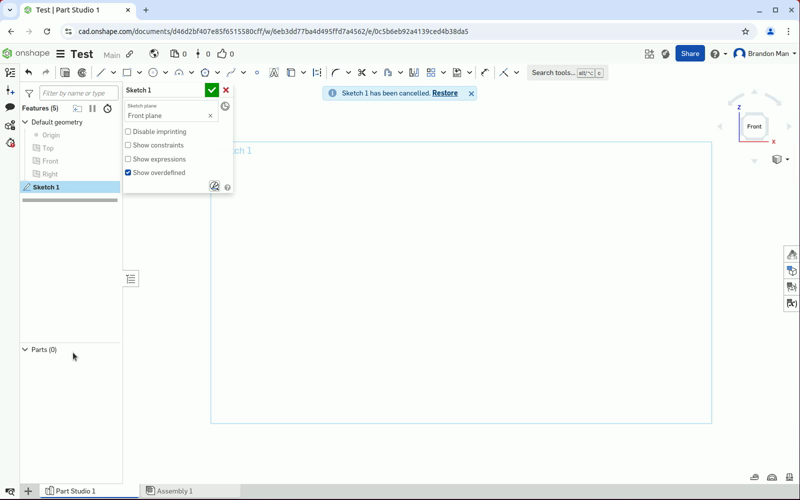
key(l)
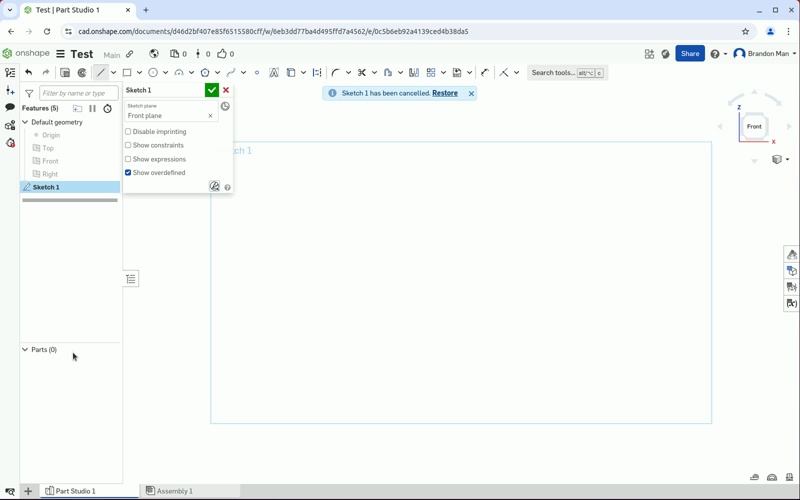
key_down(shift)
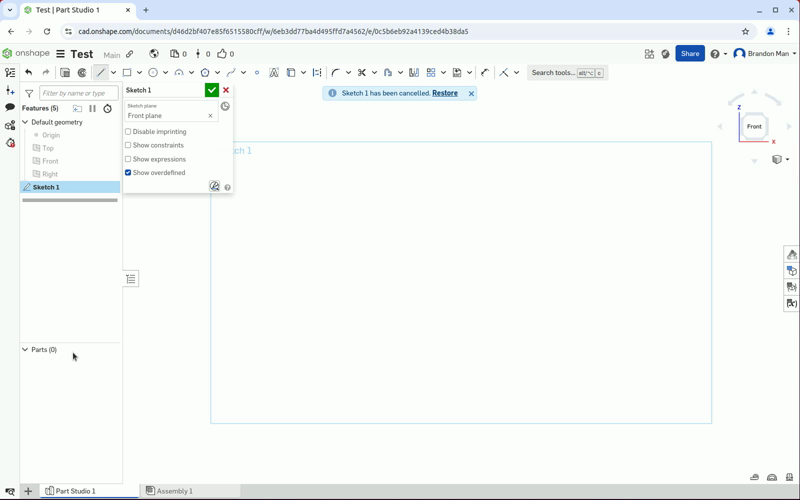
mouse_move(404, 339)
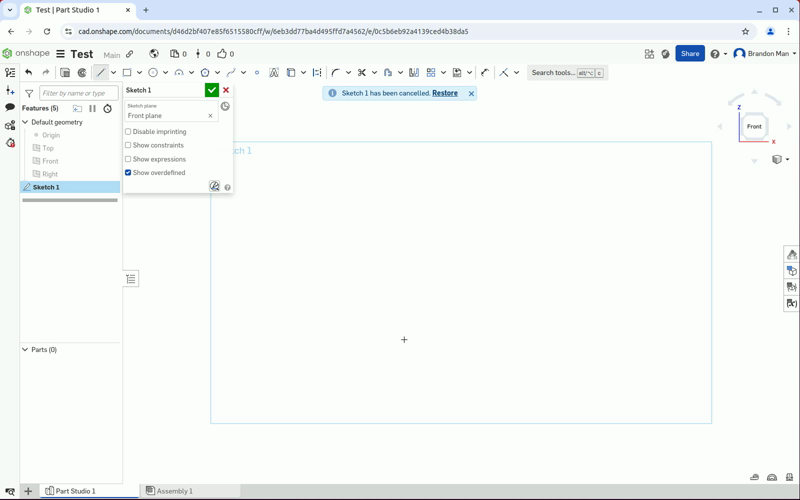
click(404, 339)
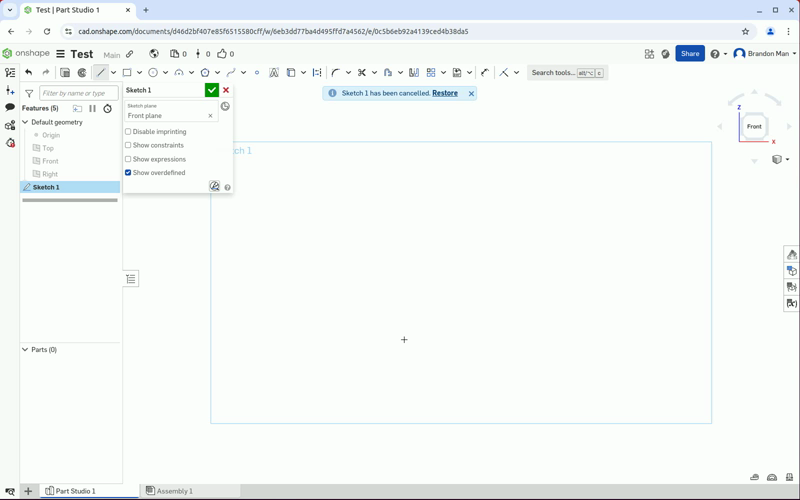
key_up(shift)
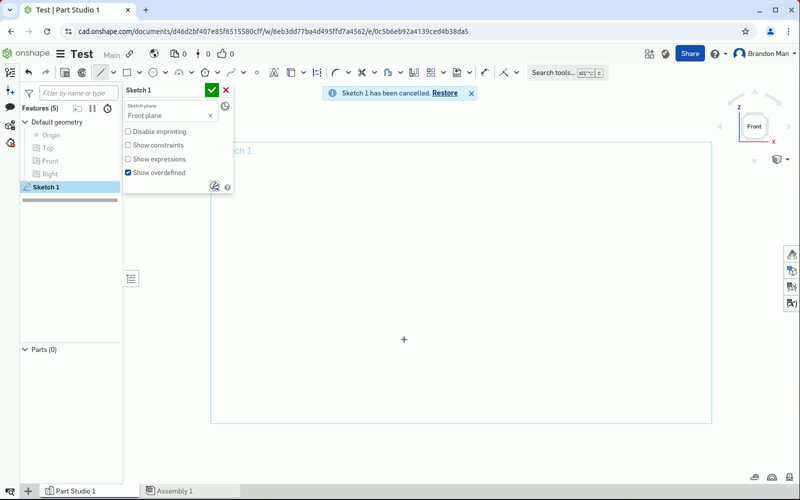
key_down(shift)
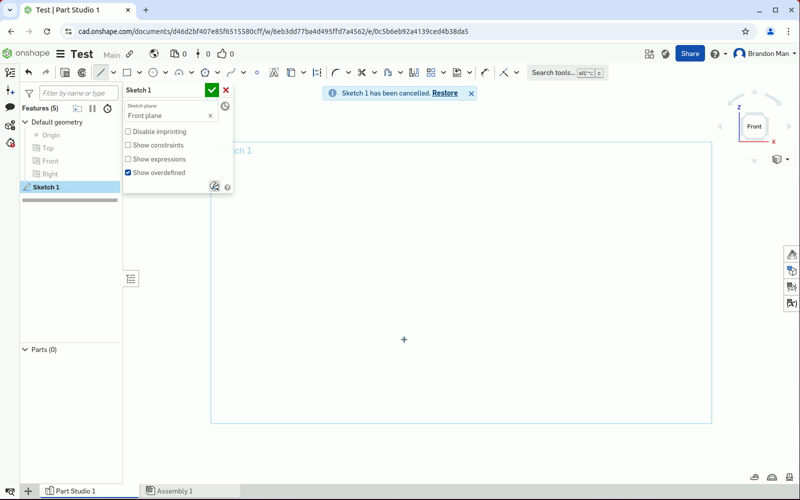
mouse_move(516, 339)
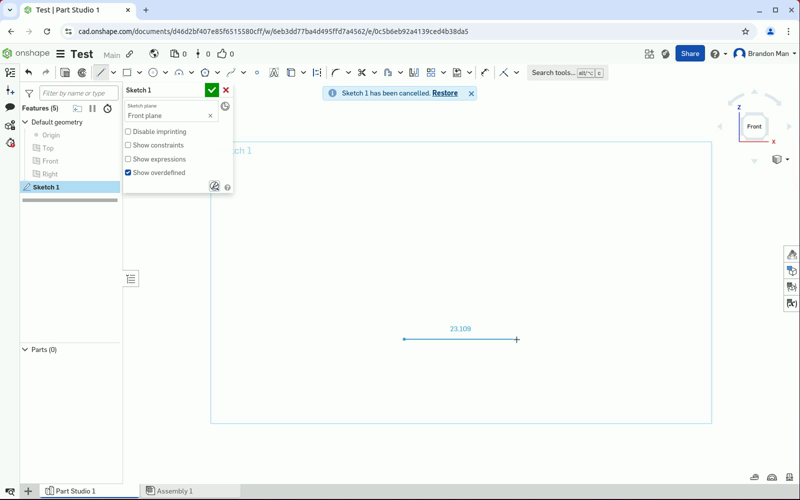
click(516, 339)
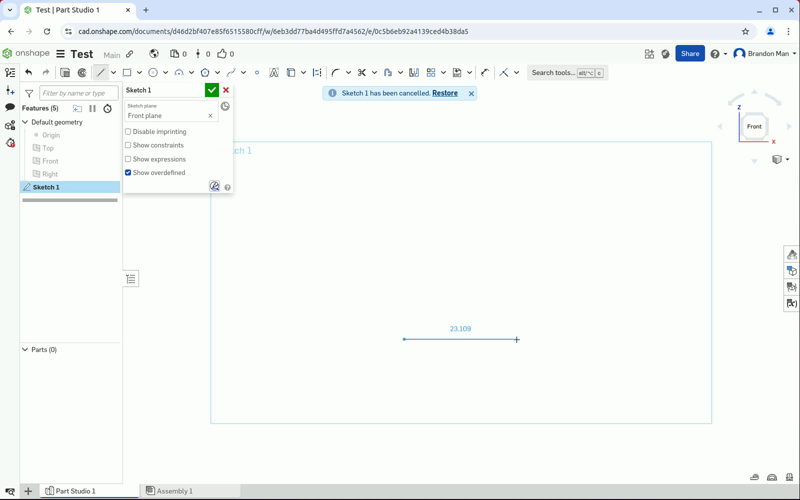
key_up(shift)
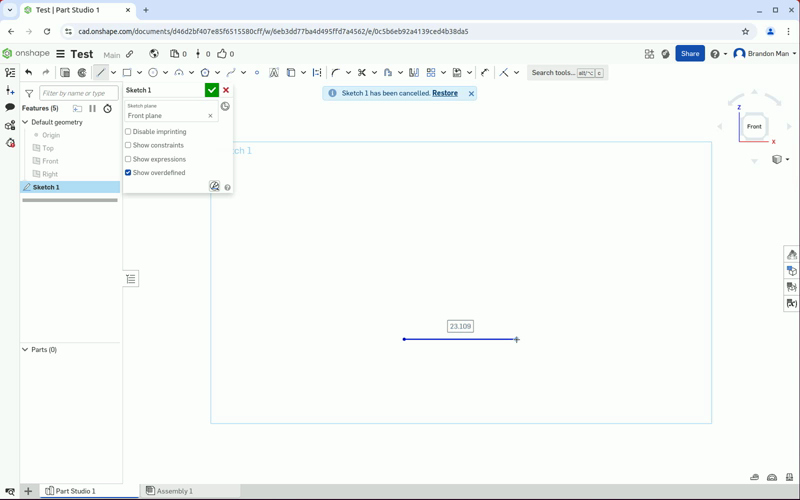
key_down(shift)
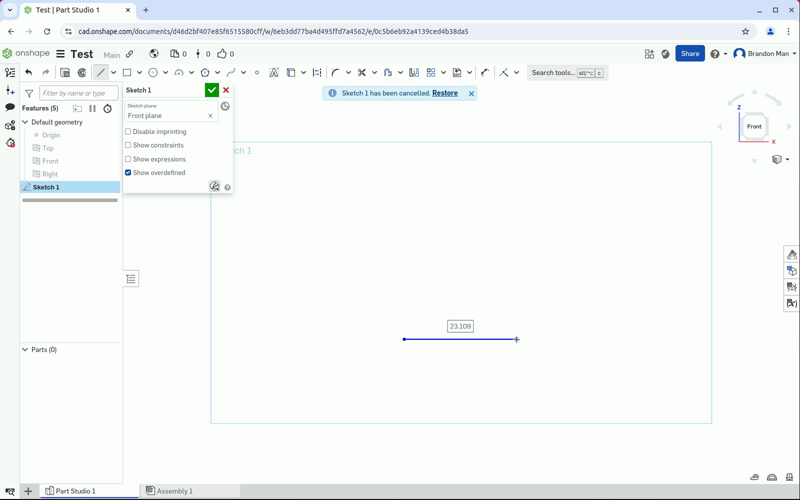
mouse_move(516, 226)
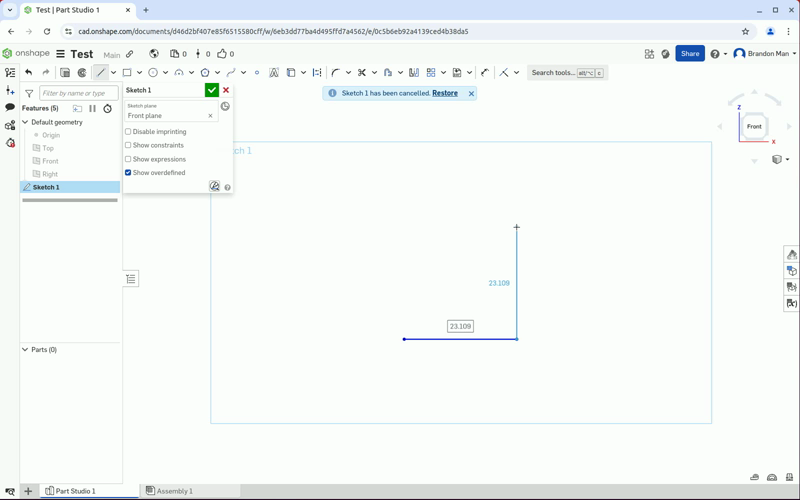
click(516, 226)
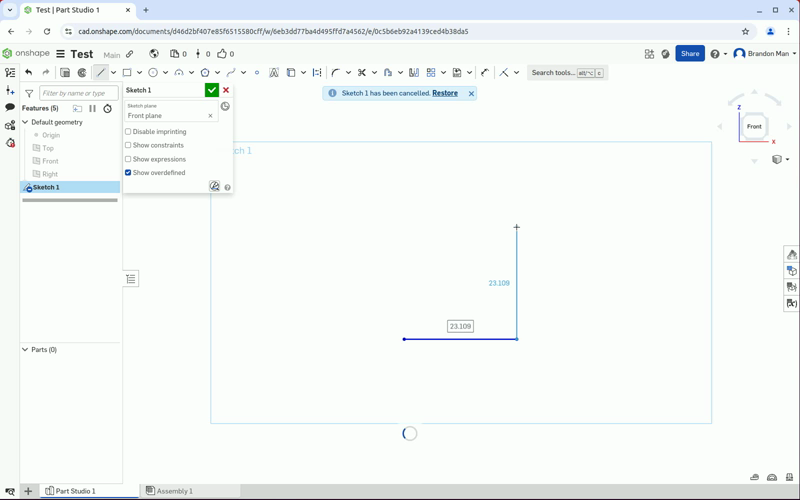
key_up(shift)
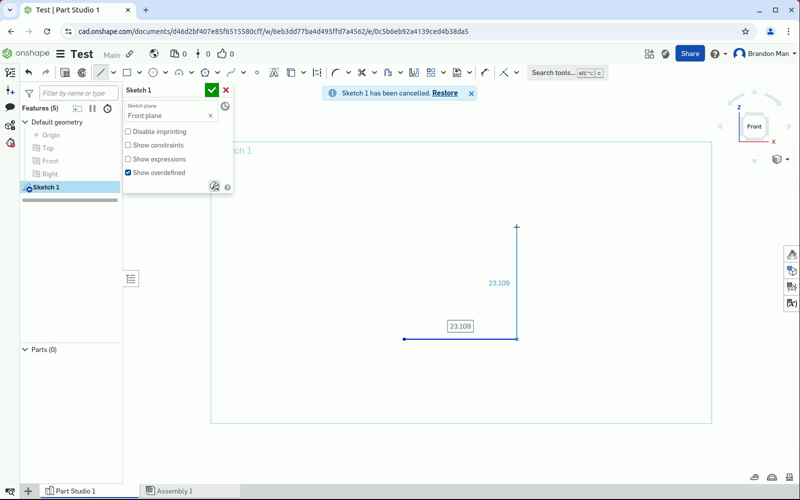
key_down(shift)
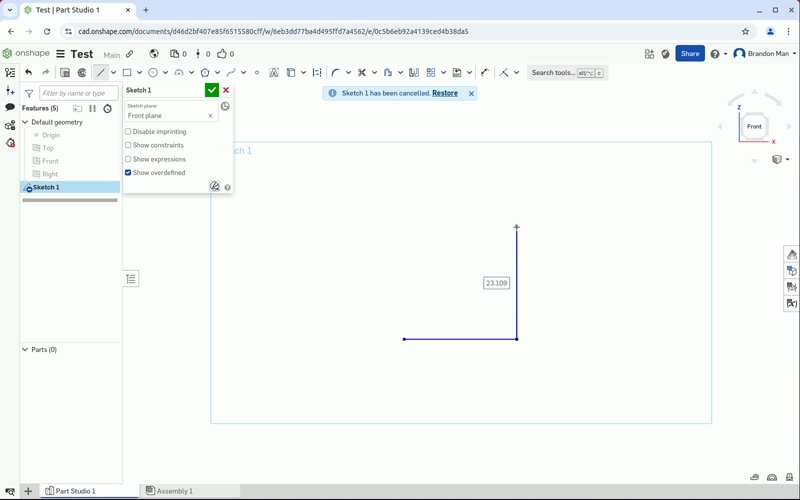
mouse_move(404, 226)
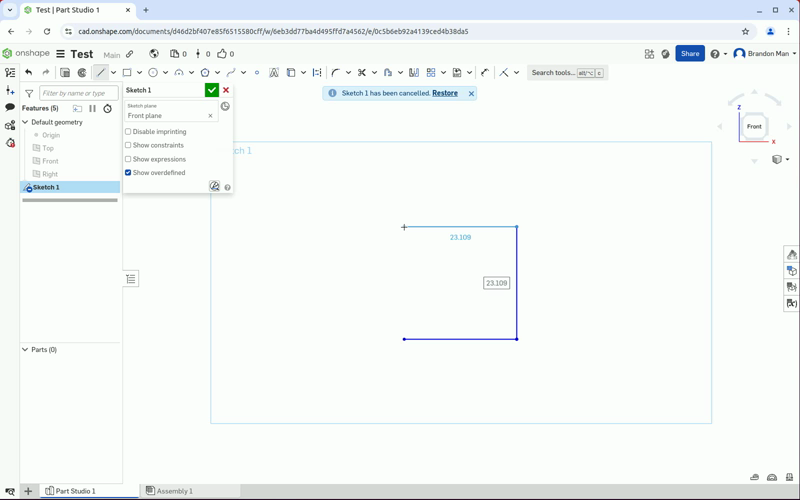
click(404, 226)
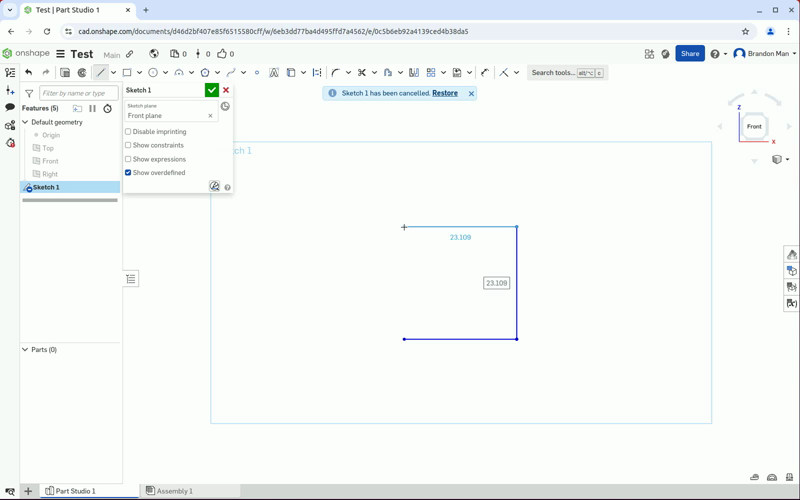
key_up(shift)
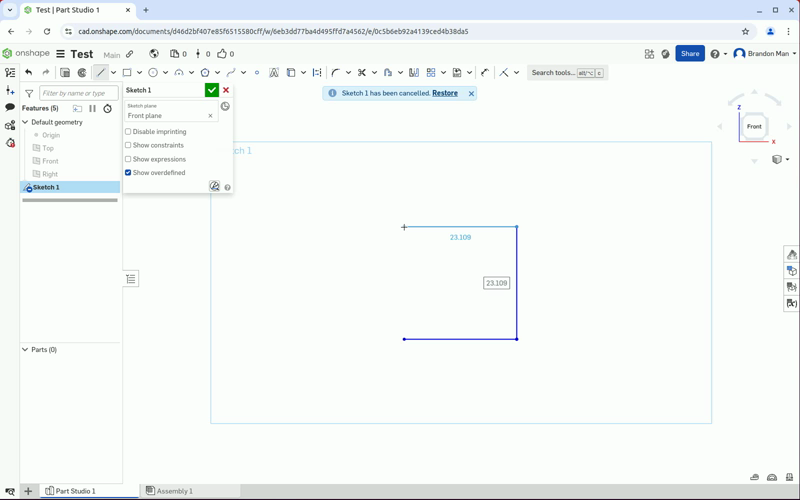
key_down(shift)
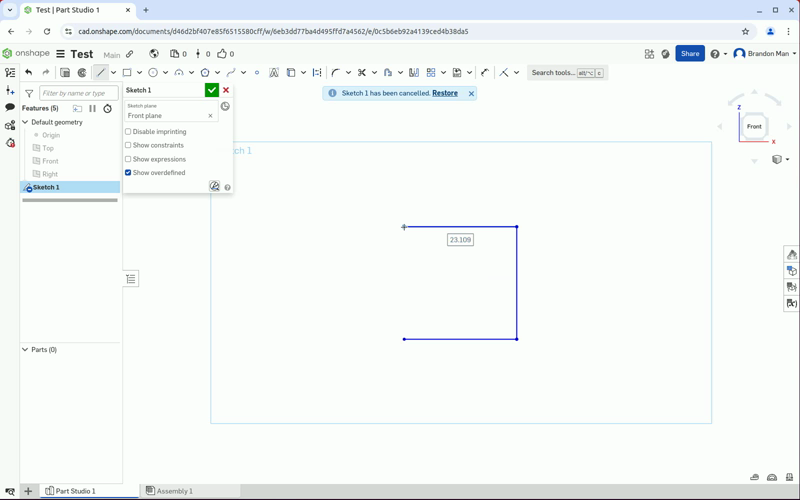
mouse_move(404, 339)
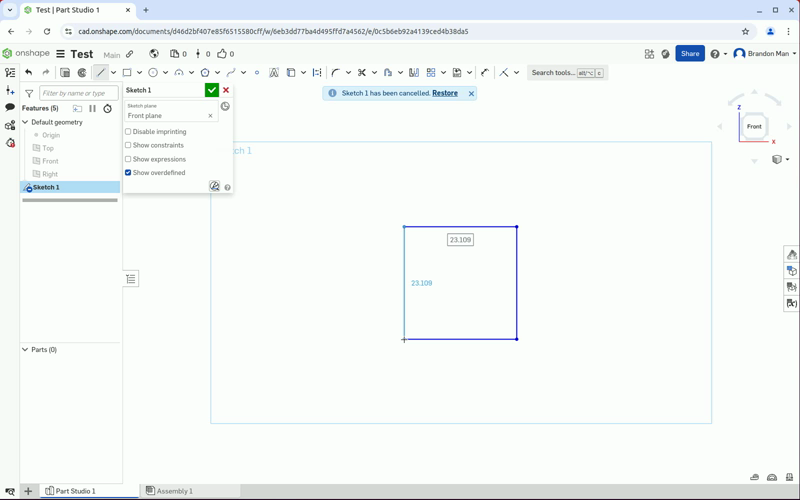
key_up(shift)
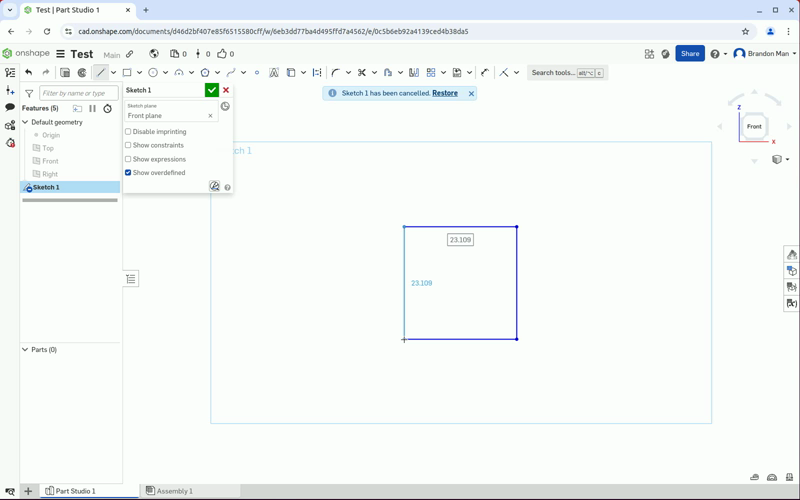
click(404, 339)
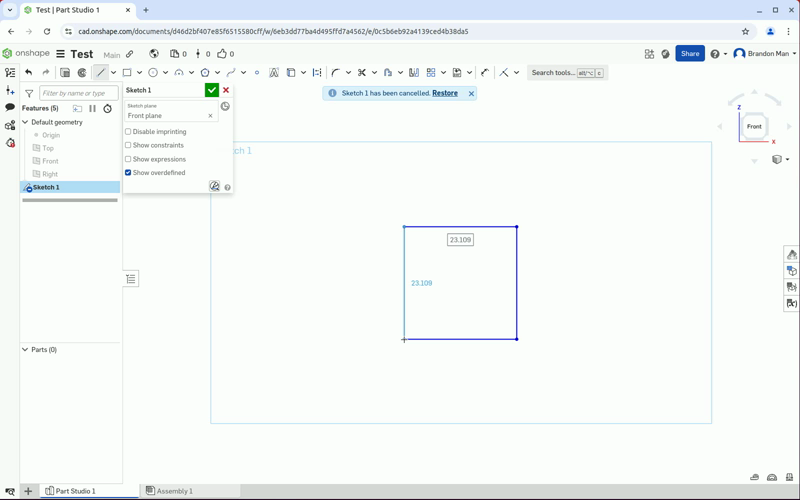
key(esc)
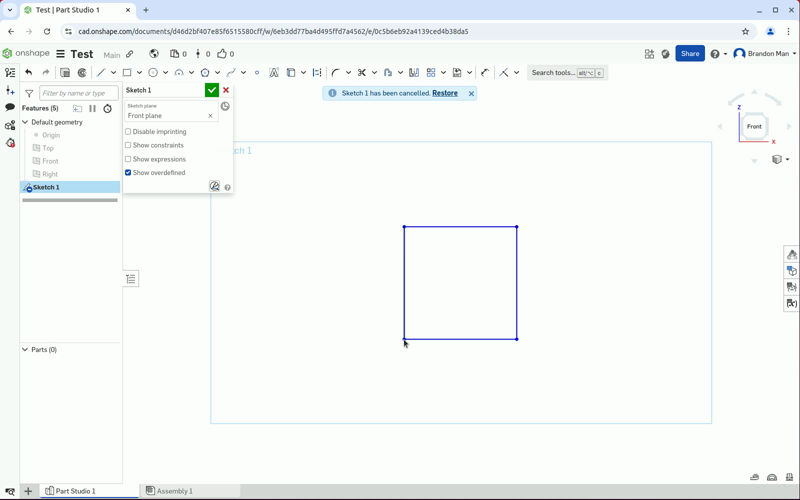
mouse_move(463, 239)
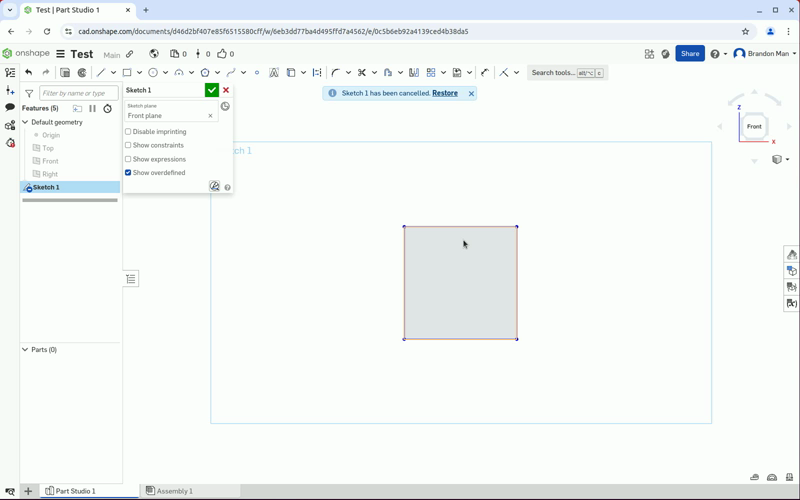
click(463, 239)
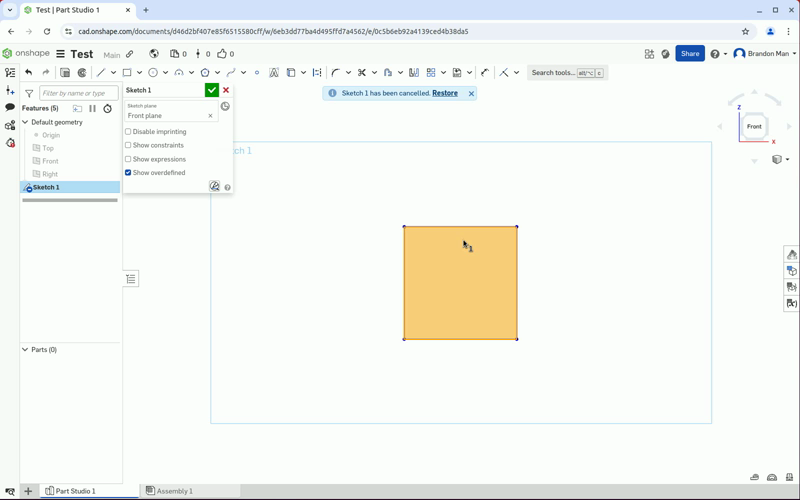
mouse_move(73, 352)
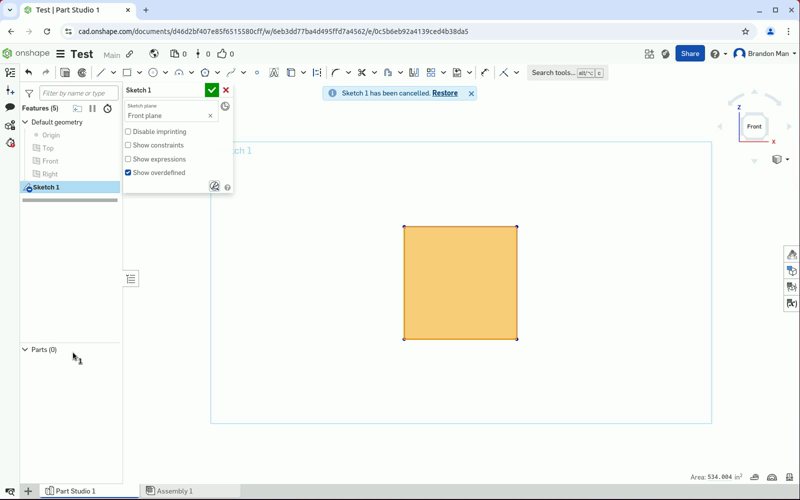
key(shift+y)
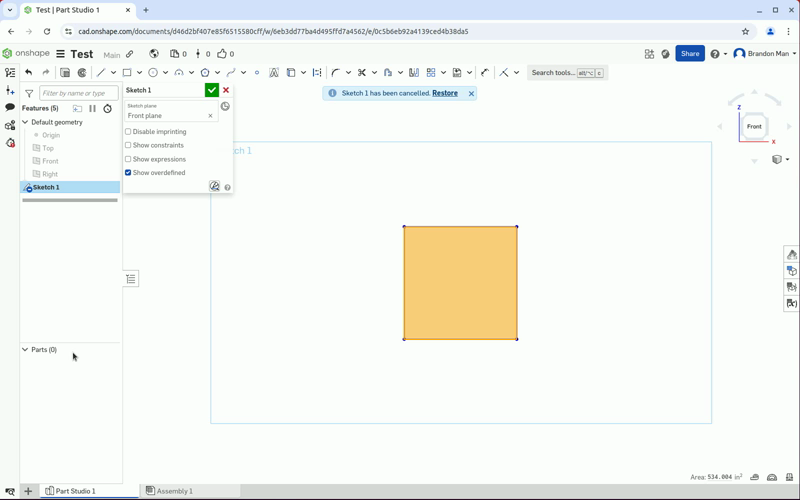
key(shift+e)
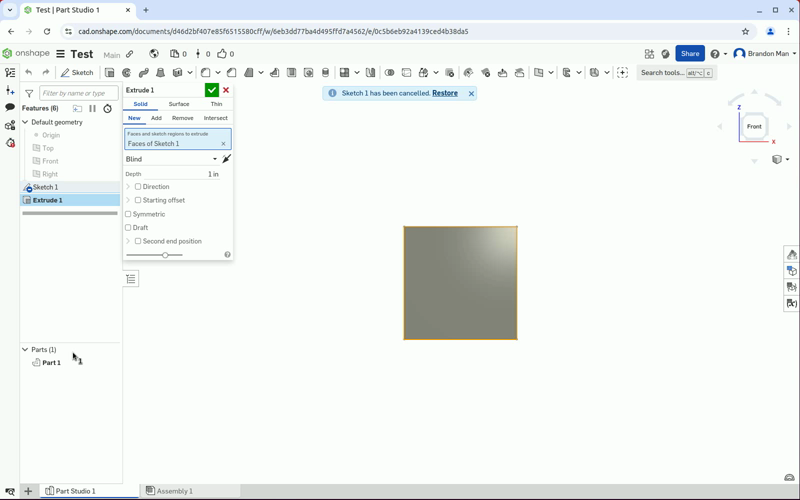
mouse_move(143, 106)
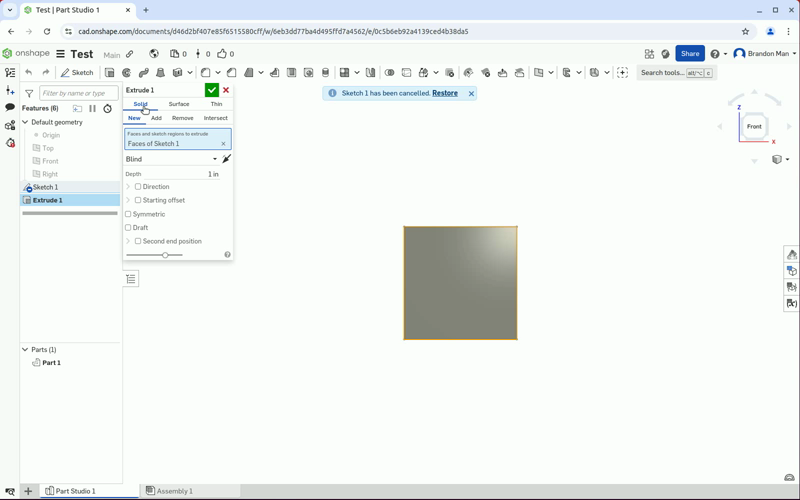
click(143, 106)
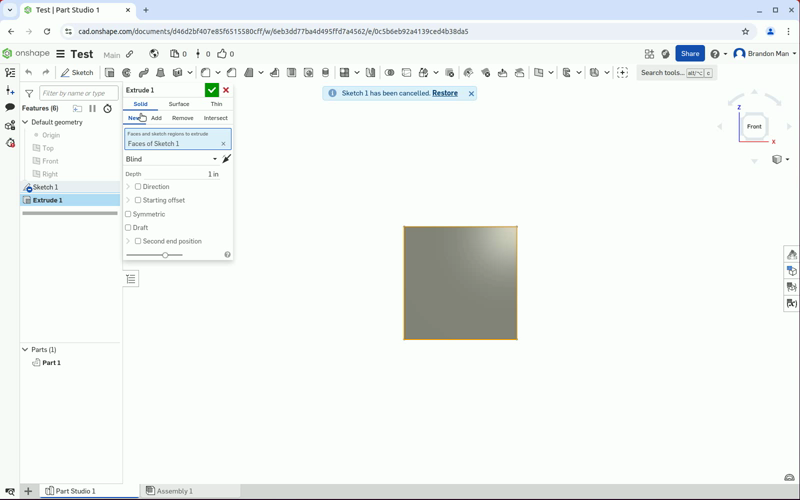
mouse_move(137, 120)
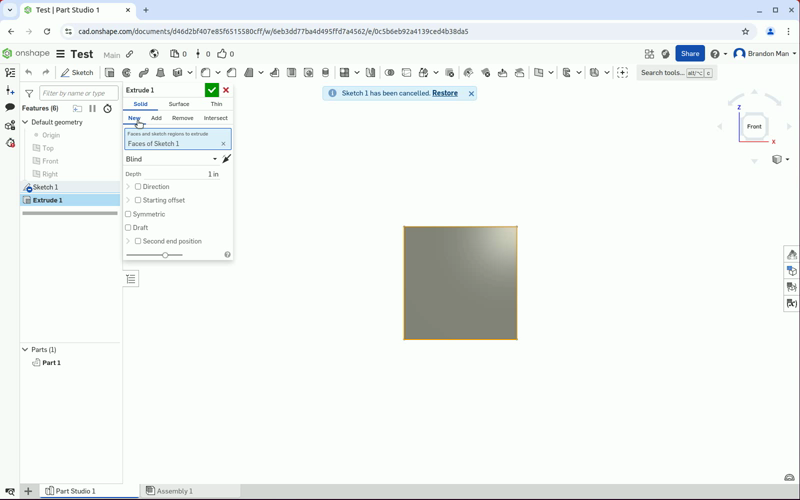
click(137, 120)
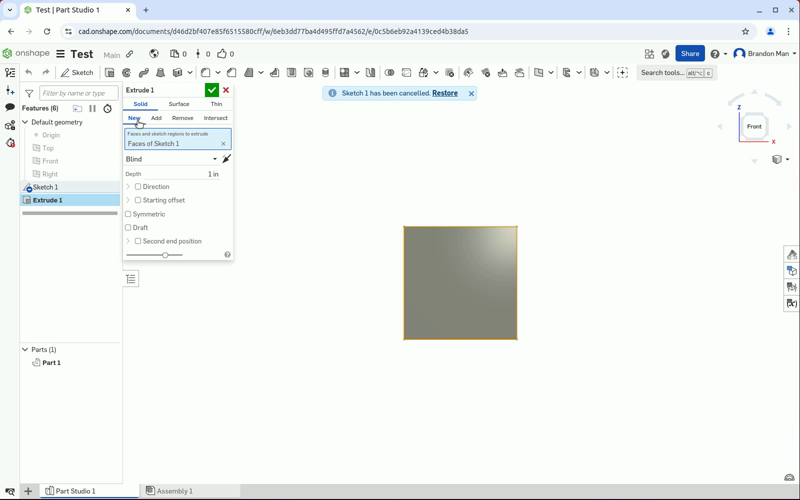
key(tab, 4)
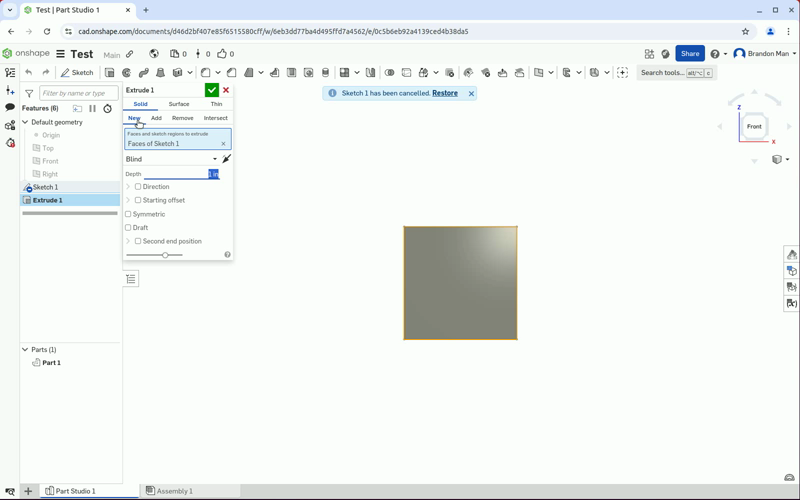
text(23.108)
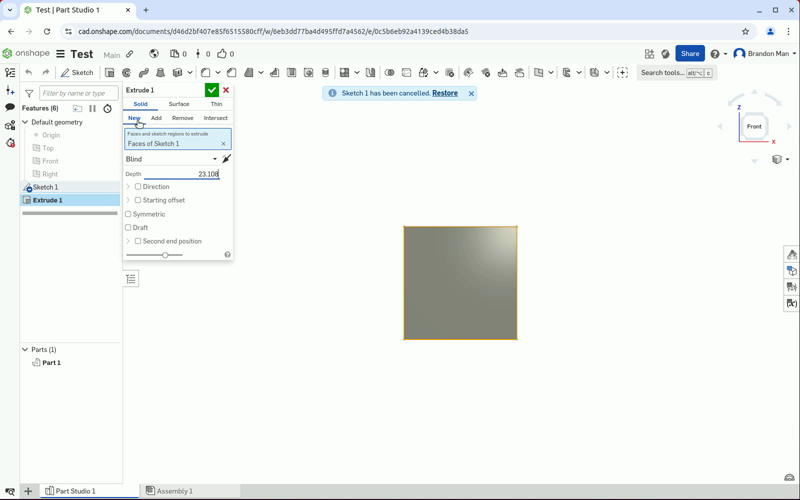
key(enter)
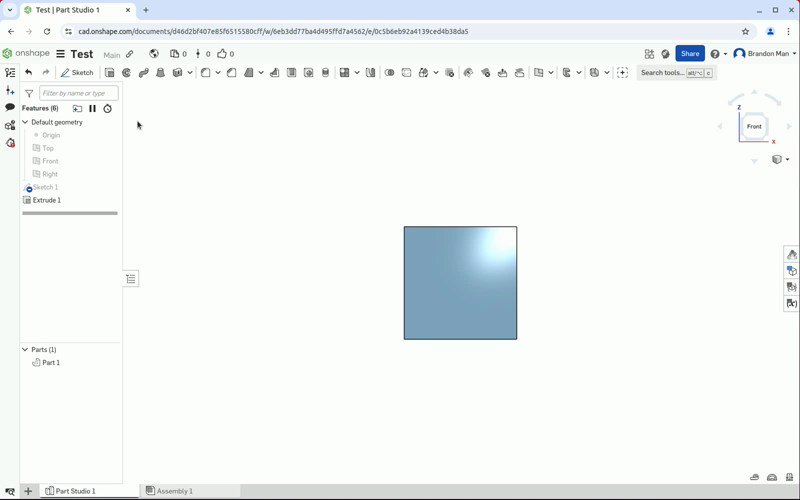
key(shift+h)
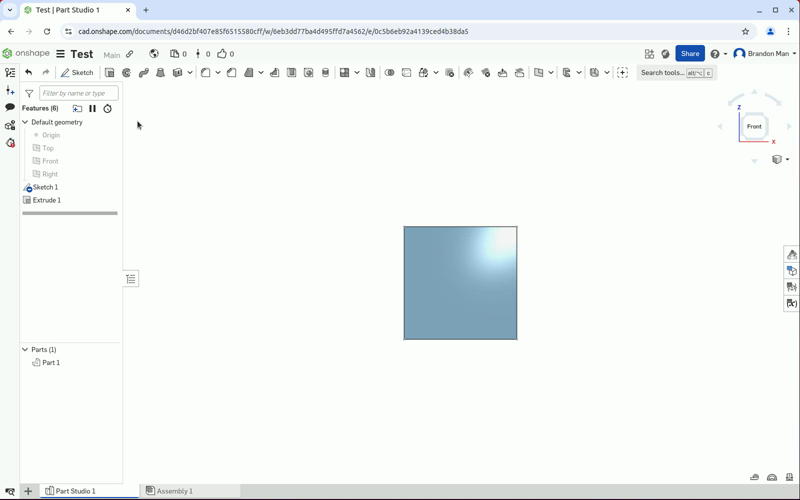
key(shift+h)
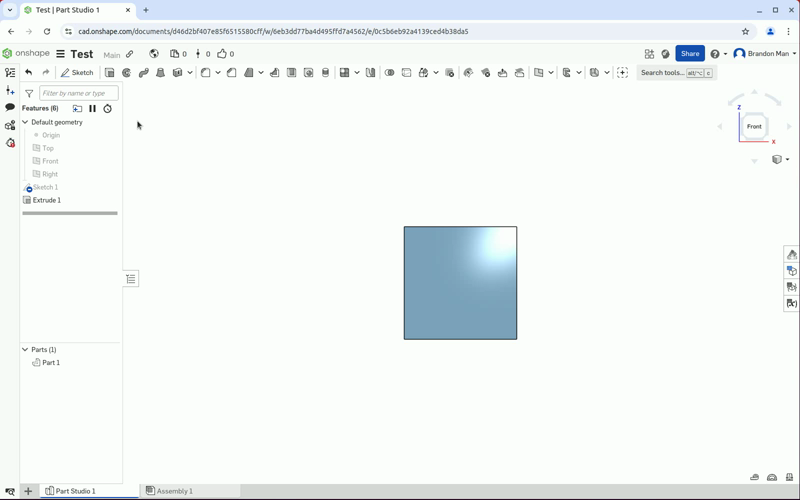
mouse_move(73, 189)
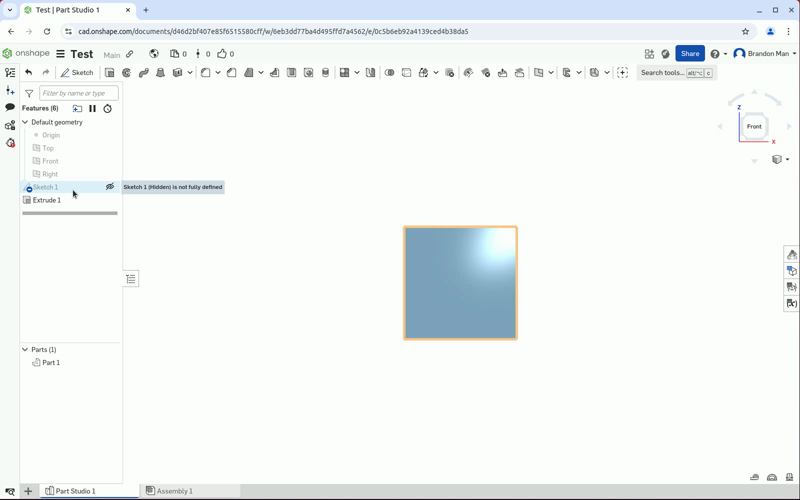
click(73, 189)
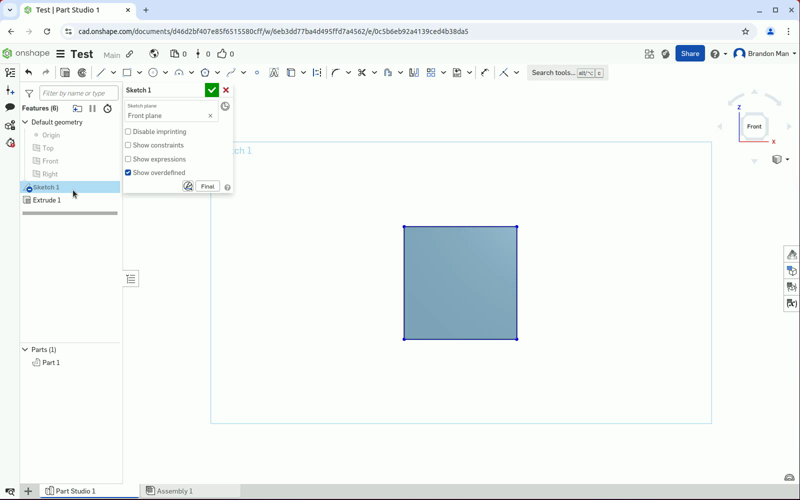
mouse_move(229, 92)
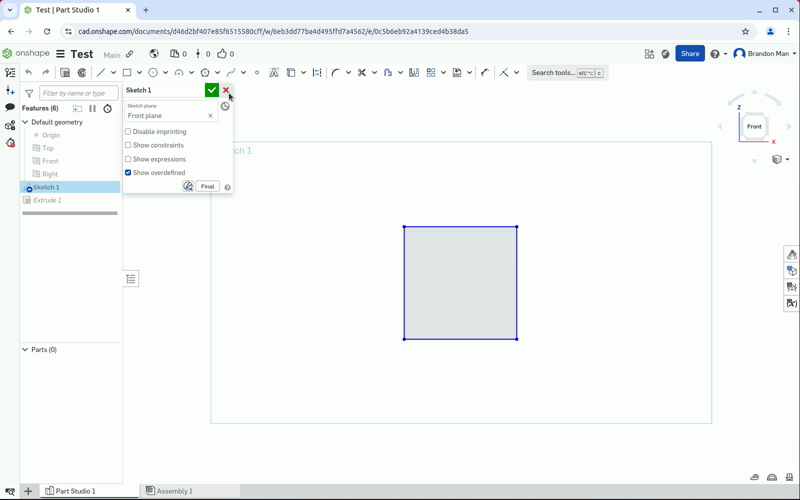
click(229, 92)
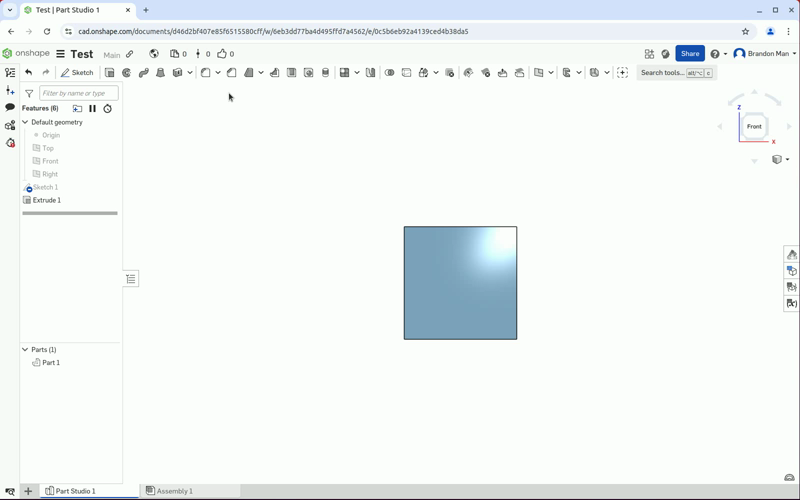
mouse_move(73, 352)
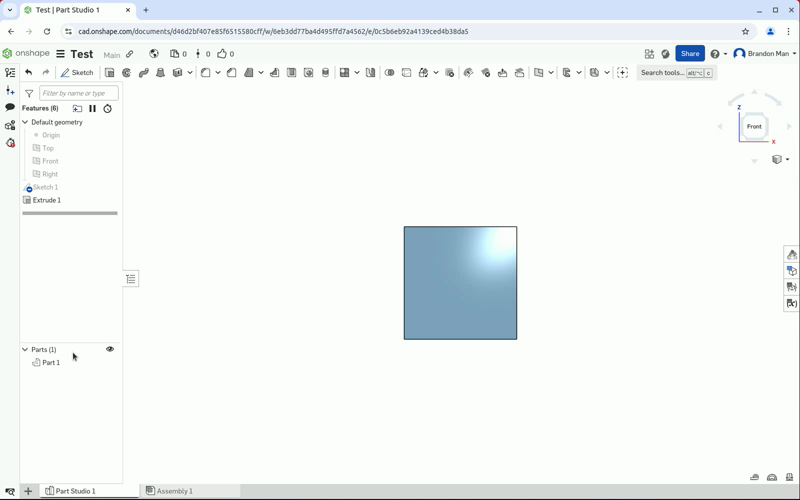
key(y)
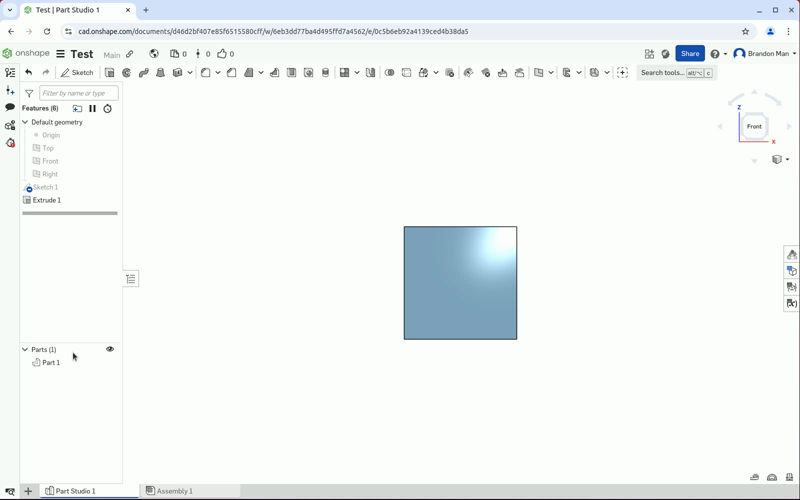
key(shift+p)
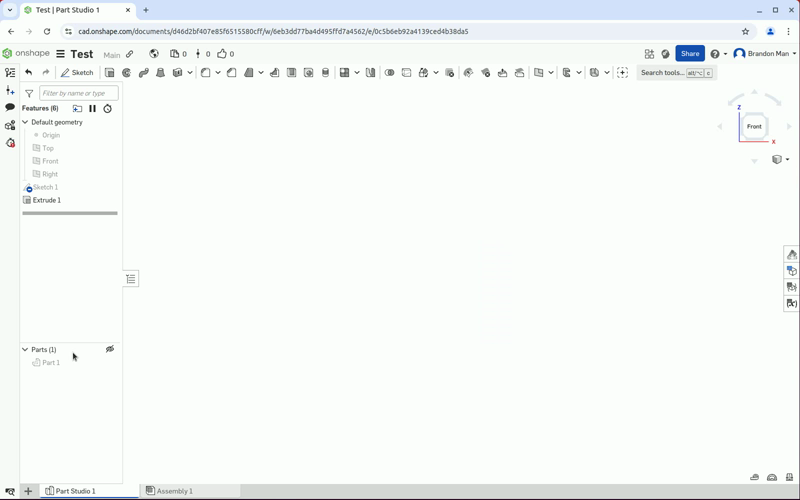
key(space)
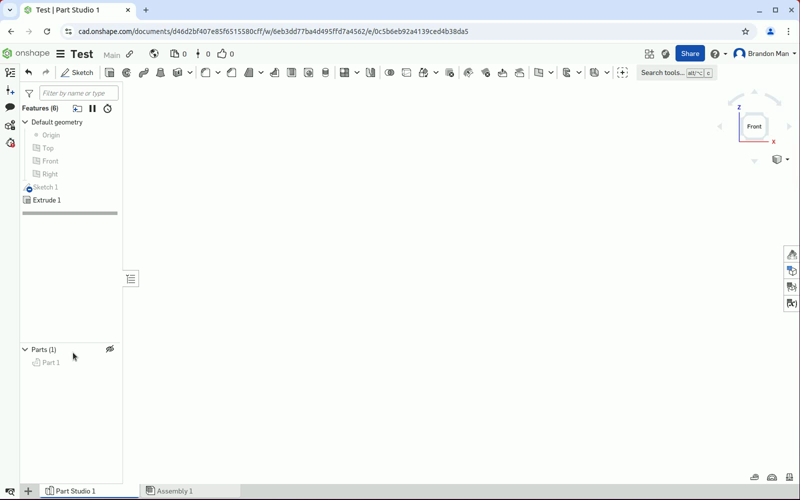
key_down(shift)
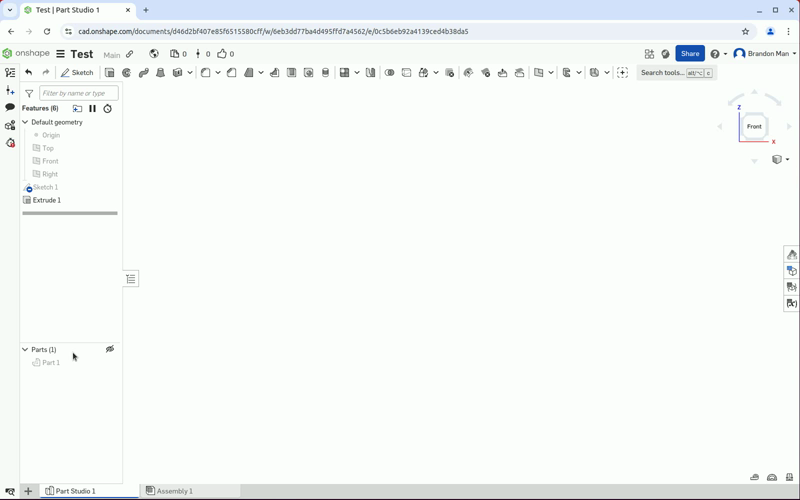
key(down)
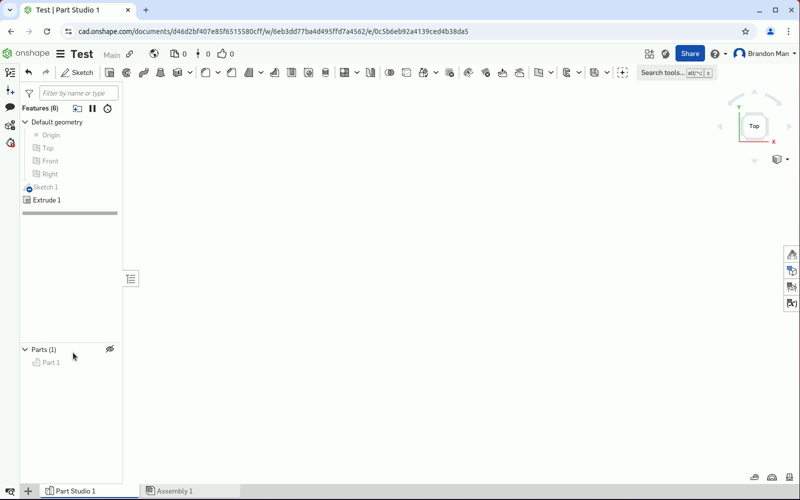
key_up(shift)
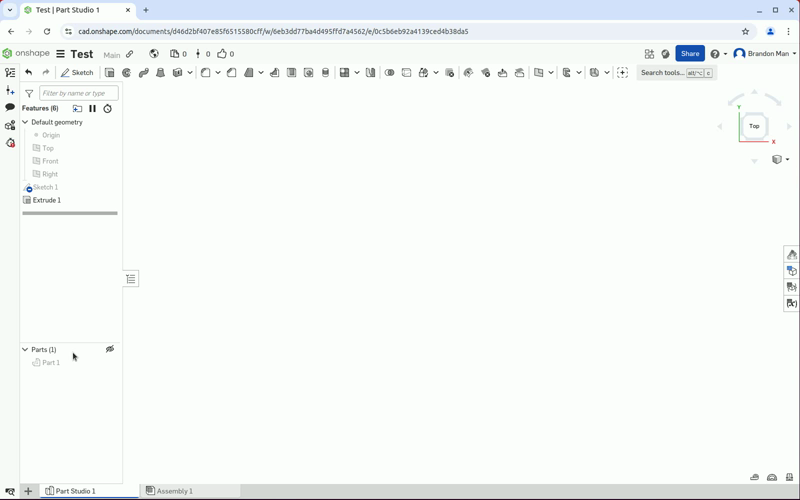
mouse_move(73, 352)
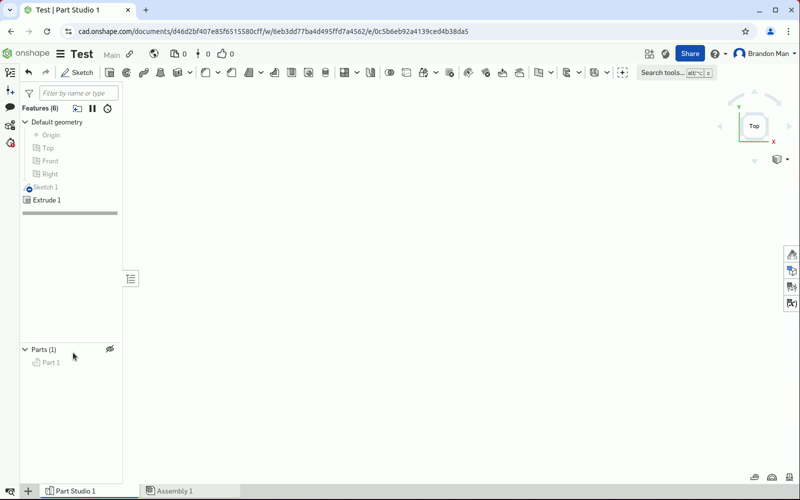
key(shift+y)
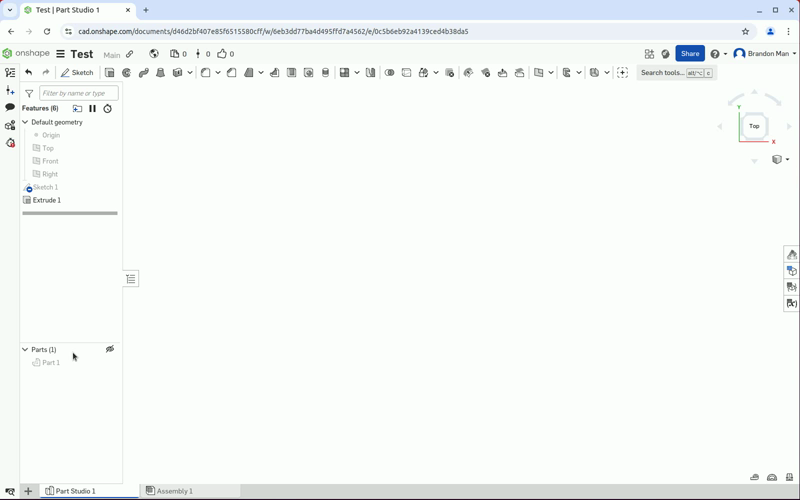
key(shift+s)
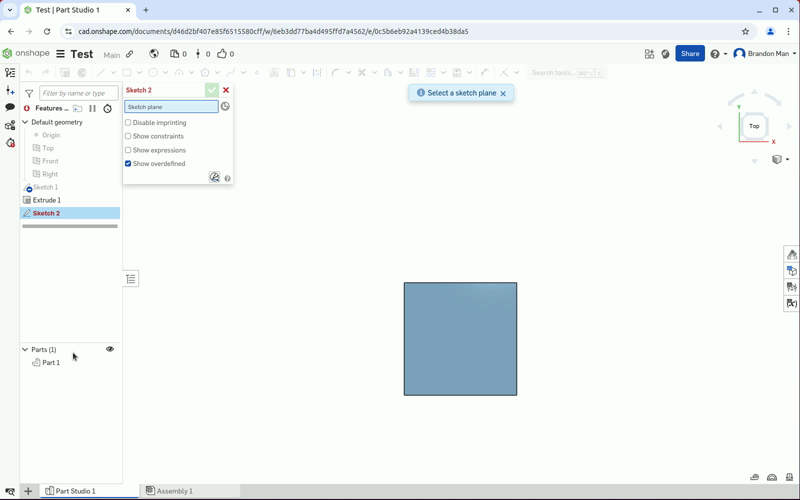
mouse_move(73, 150)
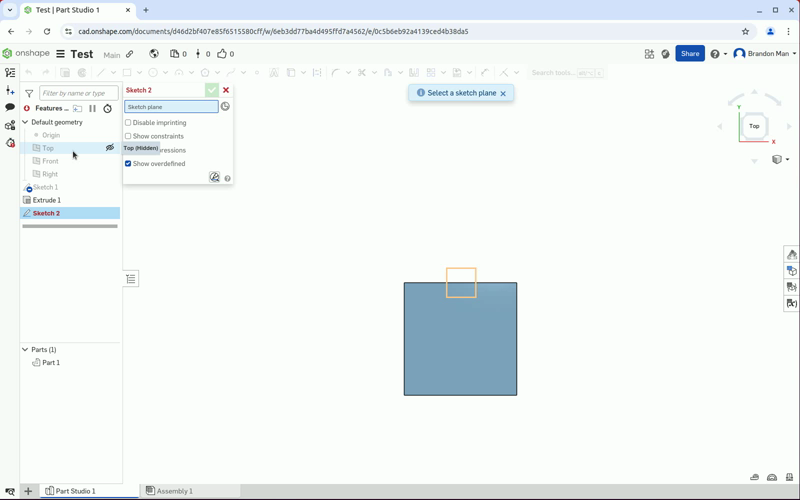
click(73, 150)
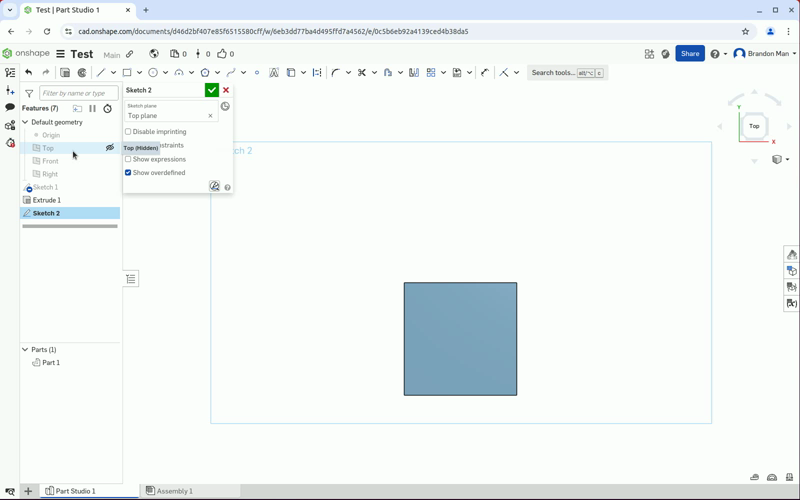
mouse_move(73, 352)
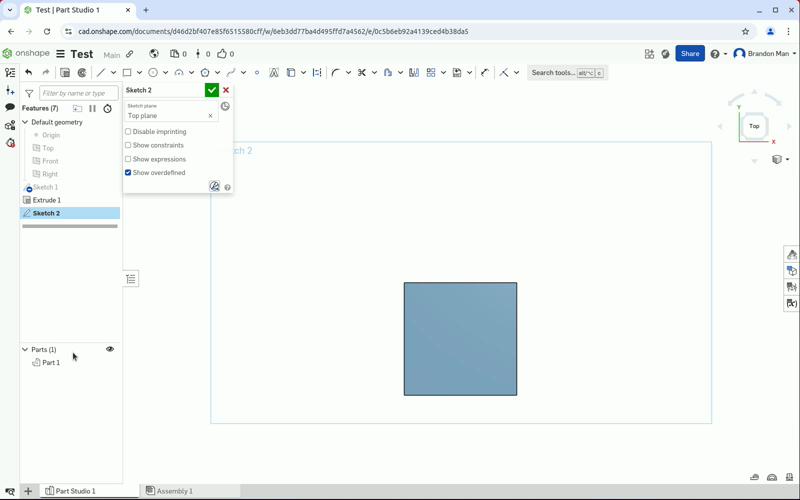
key(y)
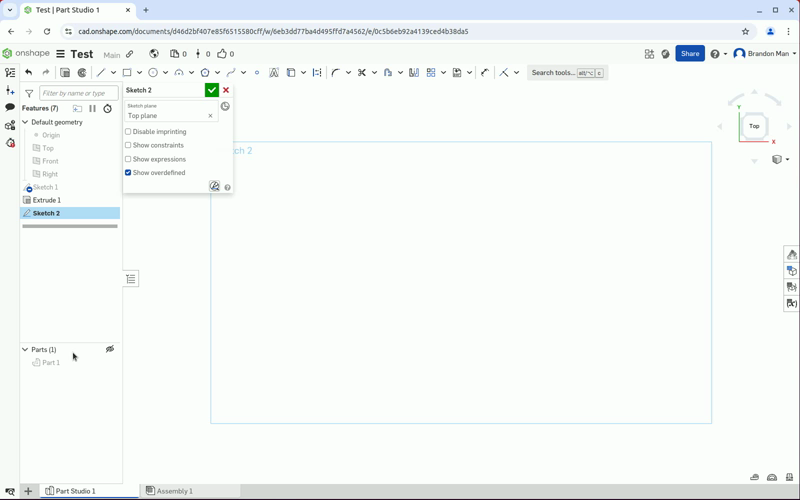
key(l)
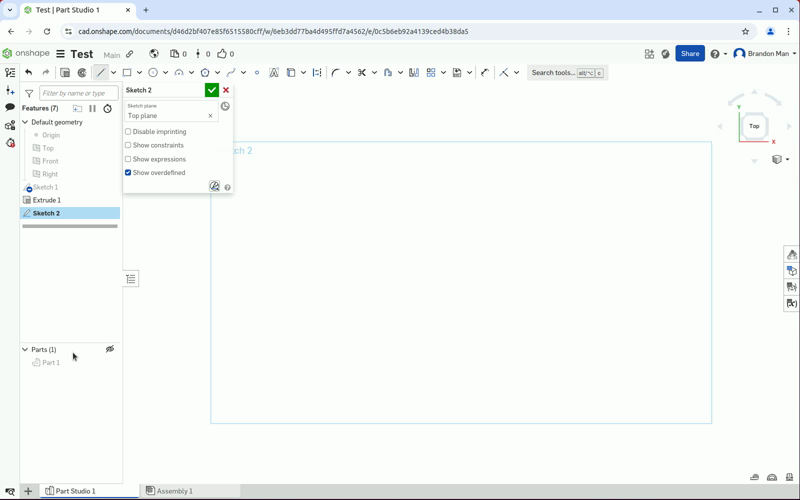
key_down(shift)
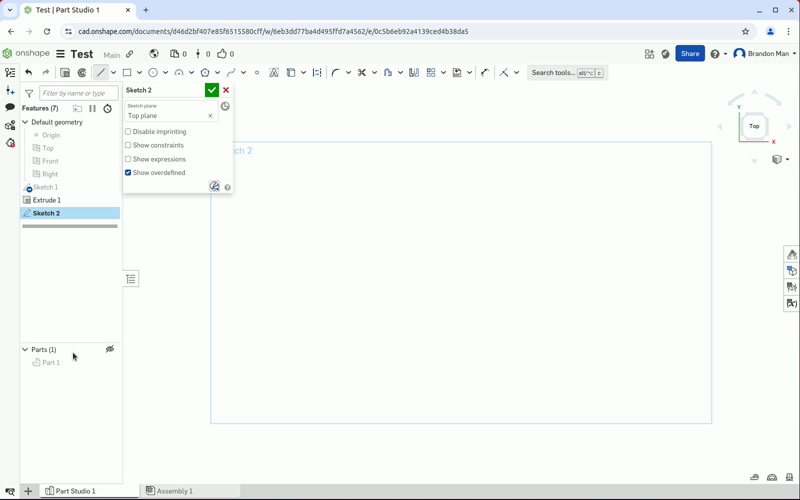
mouse_move(432, 226)
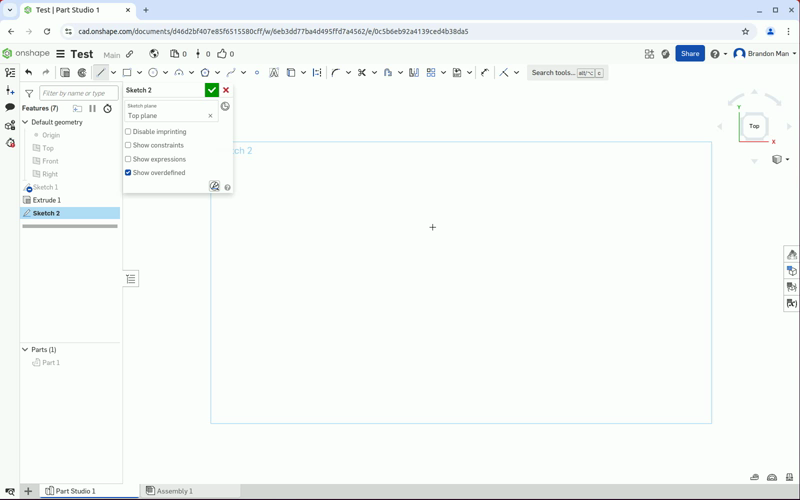
click(432, 226)
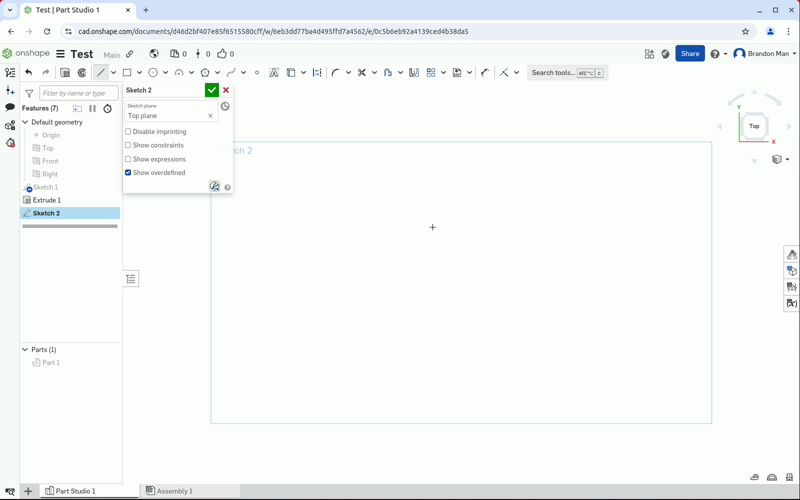
key_up(shift)
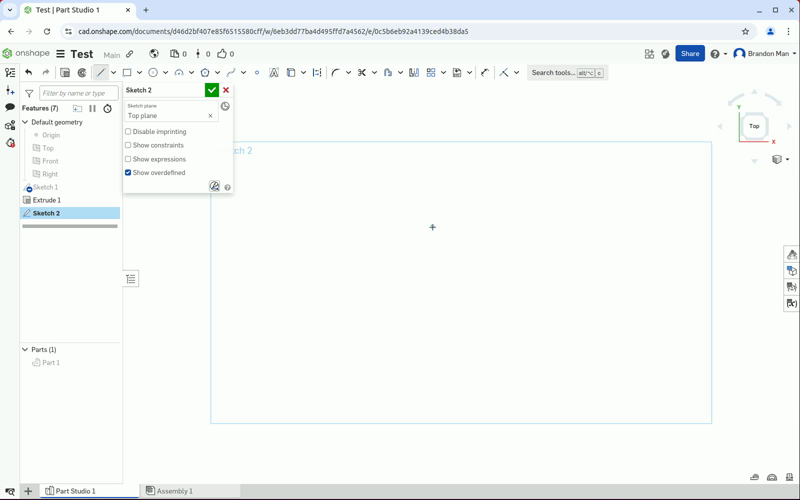
key_down(shift)
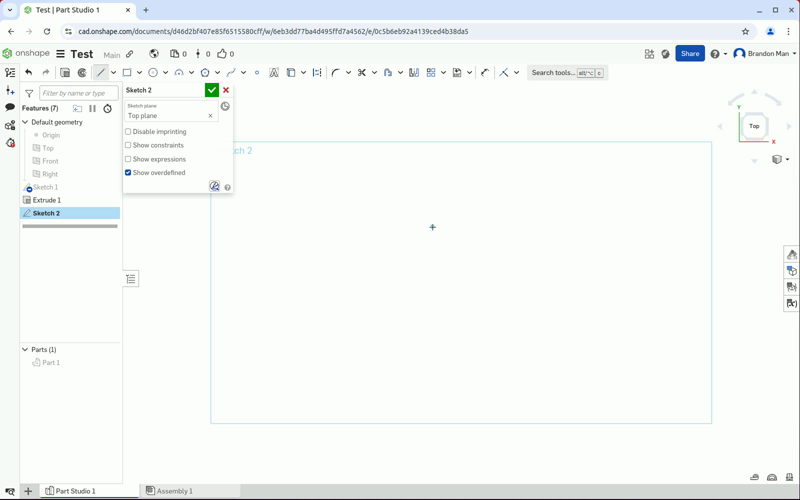
mouse_move(462, 226)
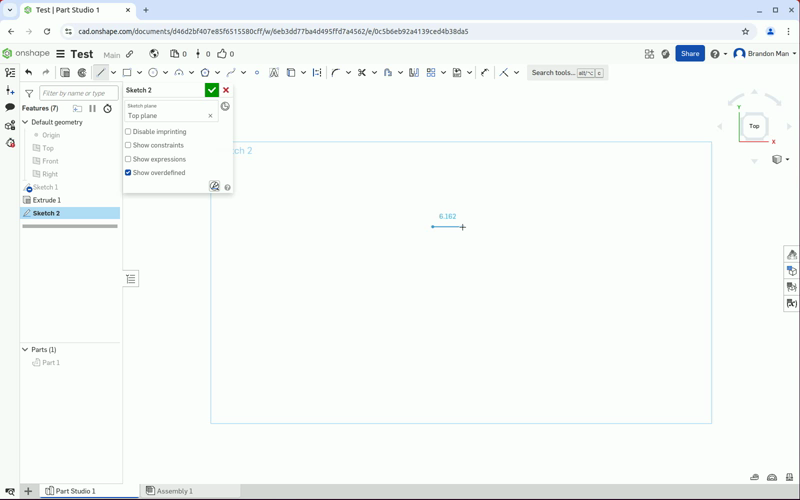
mouse_move(447, 283)
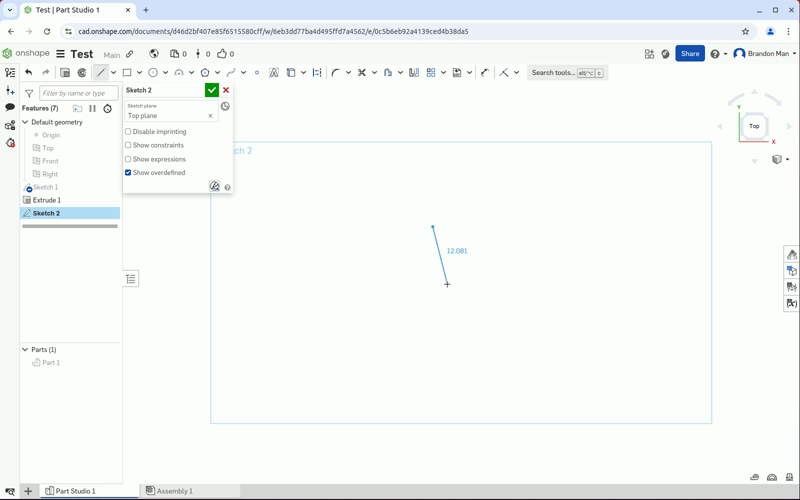
click(447, 283)
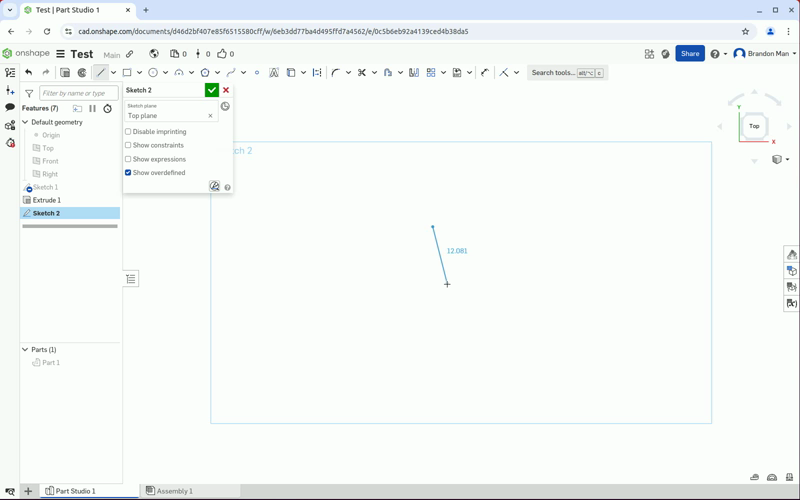
key_up(shift)
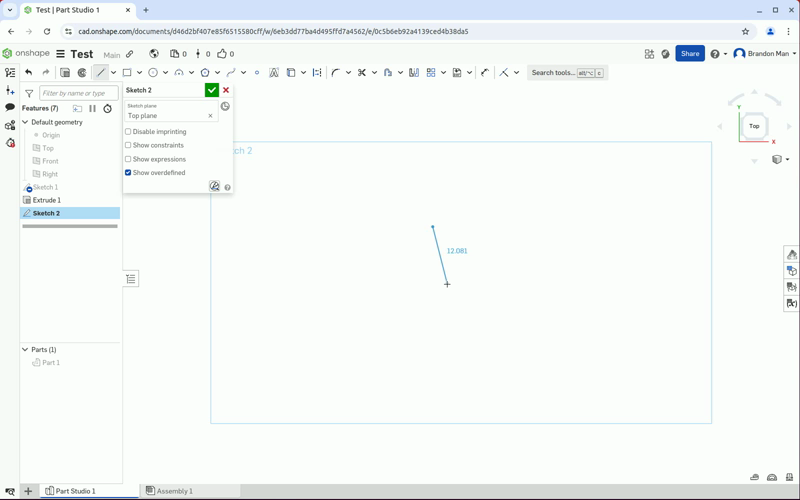
key_down(shift)
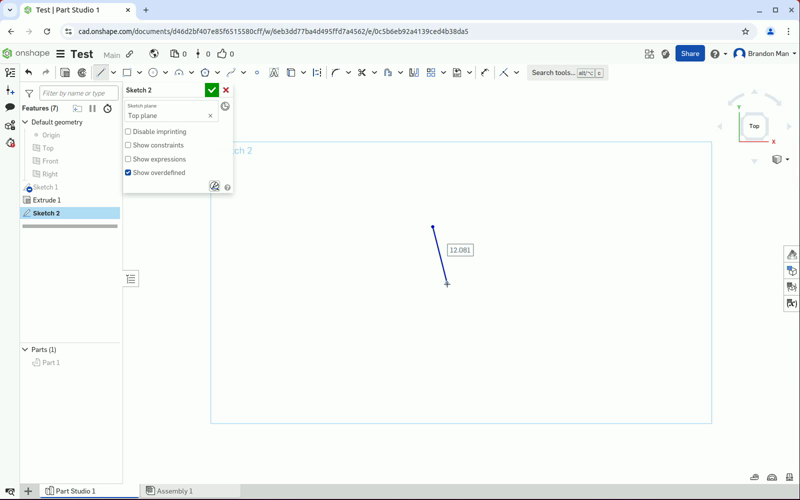
mouse_move(477, 283)
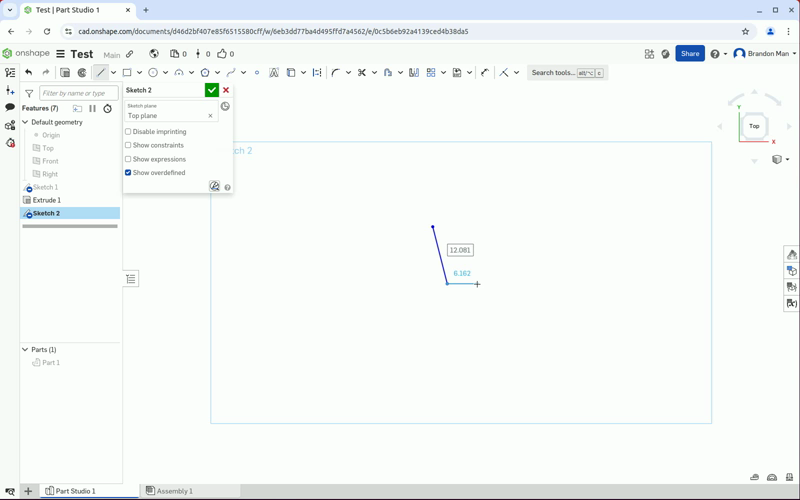
mouse_move(475, 283)
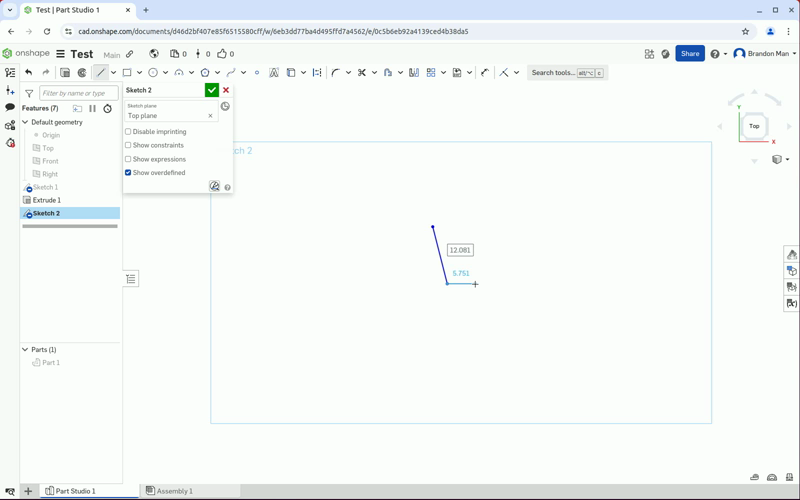
click(475, 283)
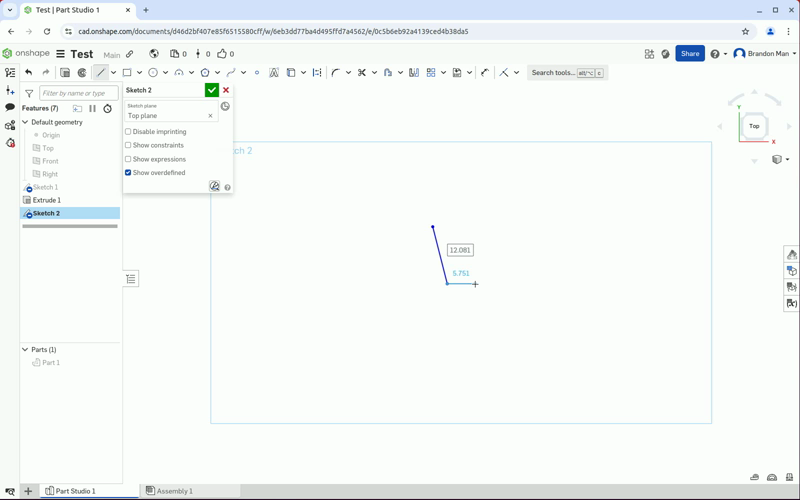
key_up(shift)
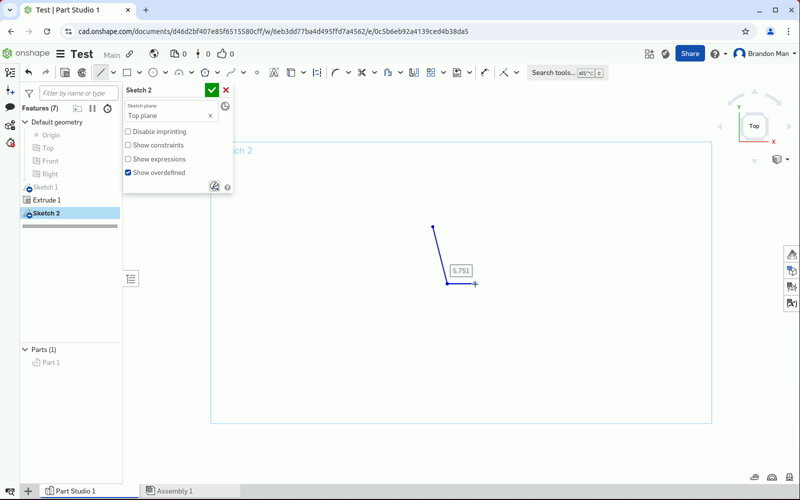
key_down(shift)
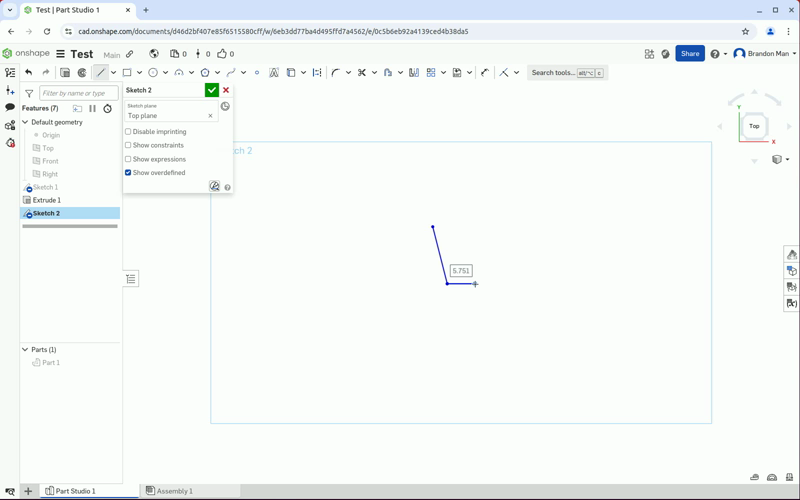
mouse_move(505, 283)
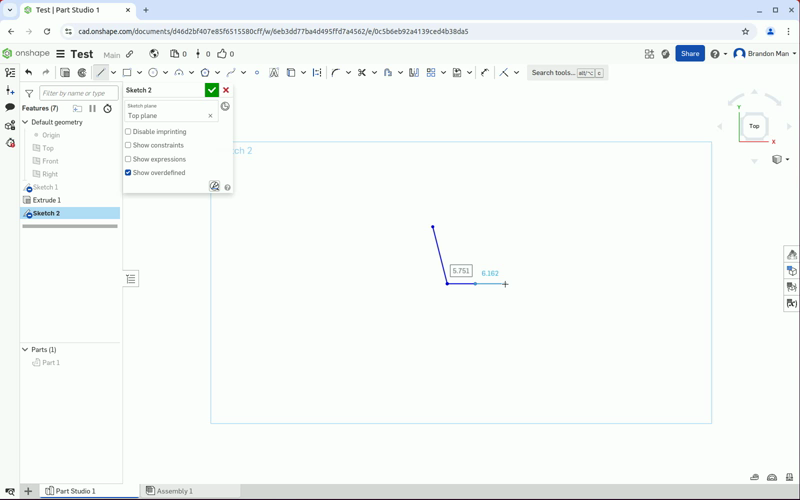
mouse_move(489, 226)
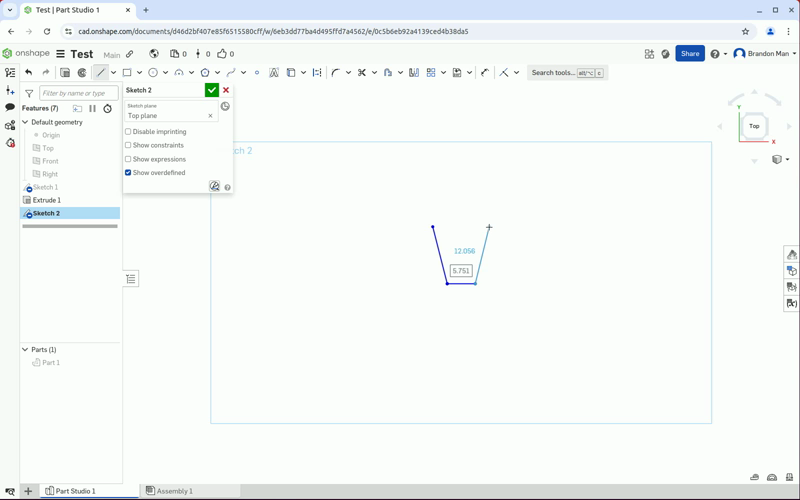
click(489, 226)
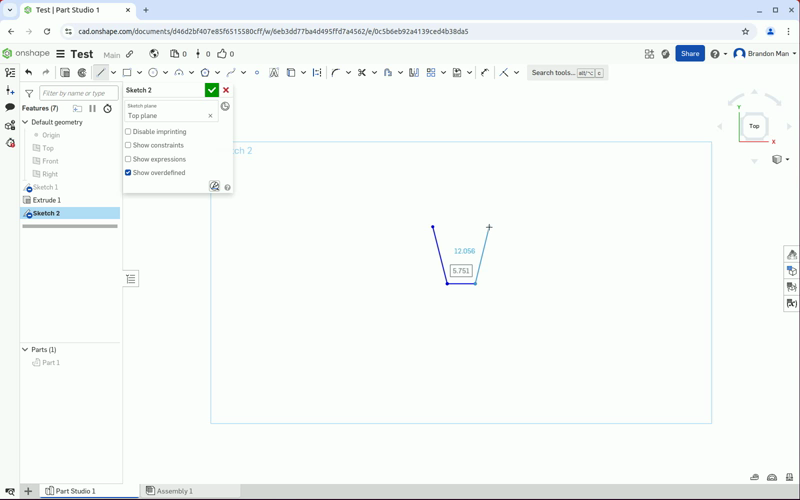
key_up(shift)
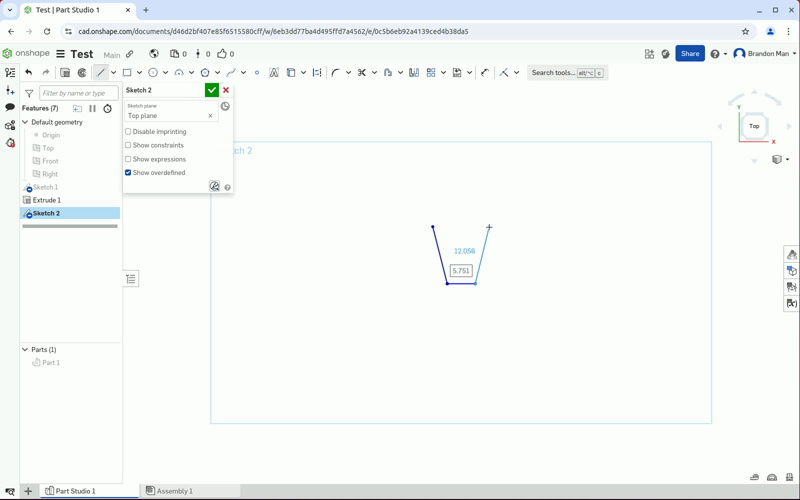
mouse_move(519, 226)
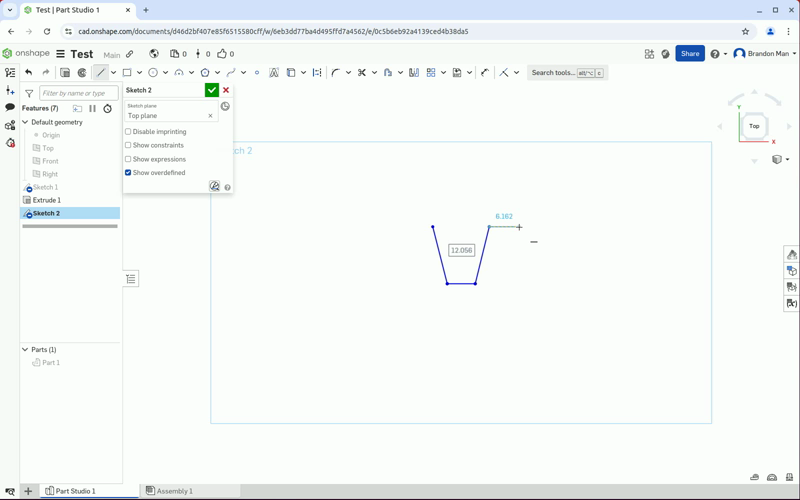
key_down(shift)
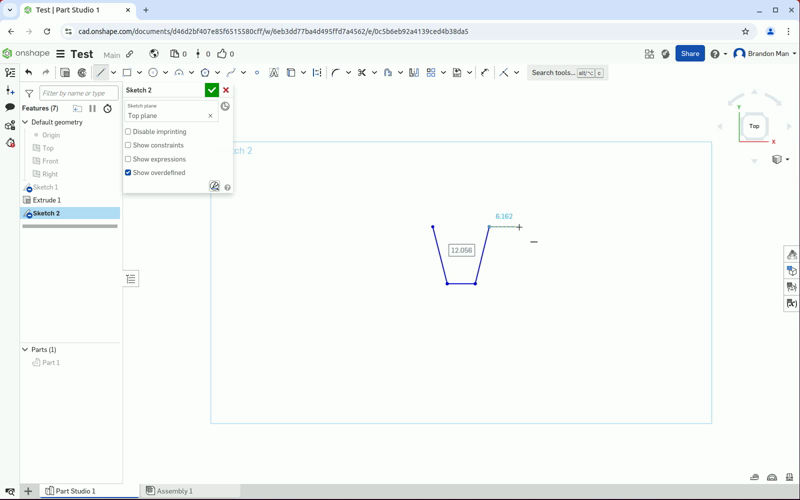
mouse_move(432, 226)
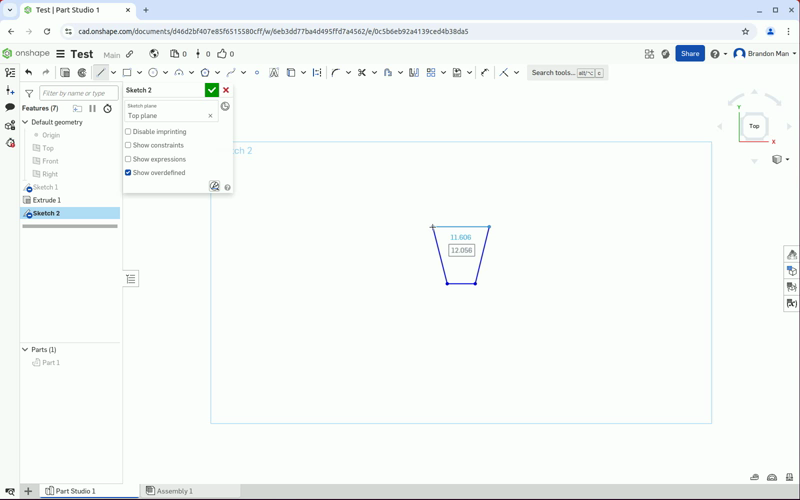
key_up(shift)
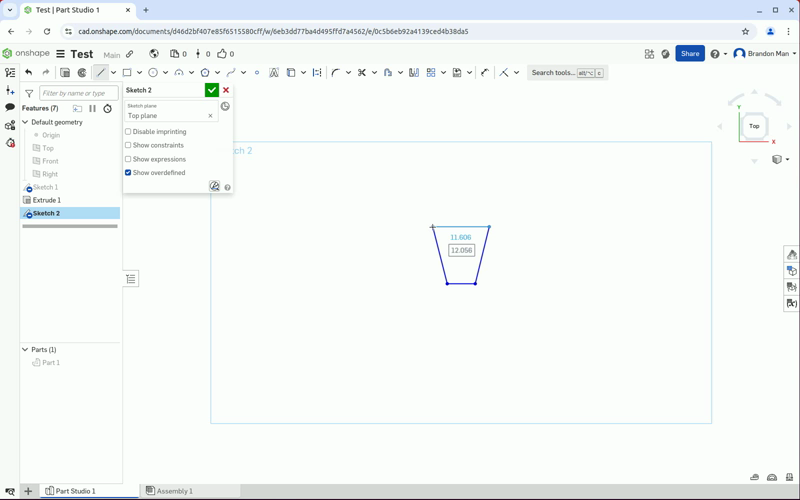
click(432, 226)
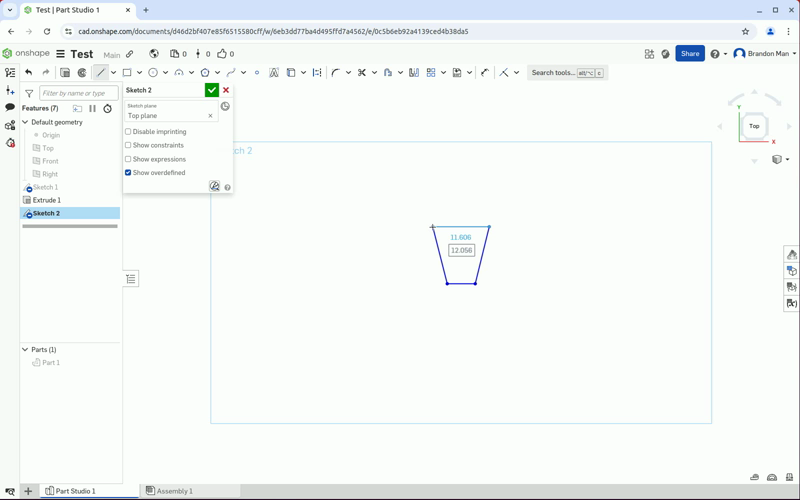
key(esc)
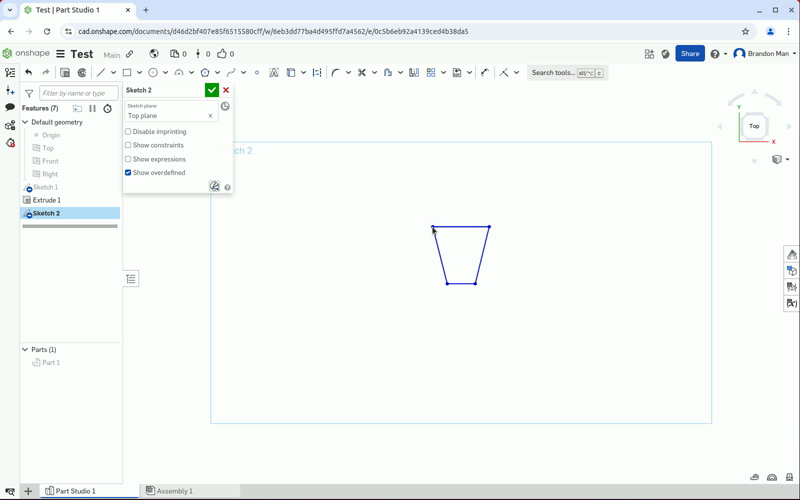
mouse_move(458, 274)
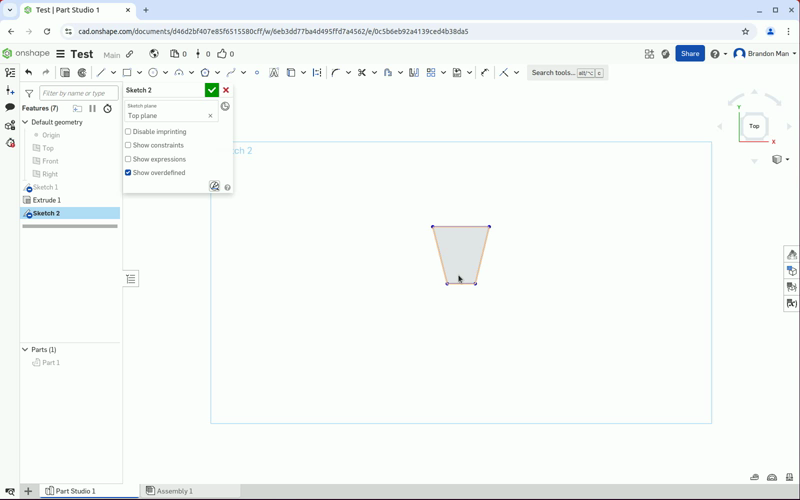
click(458, 274)
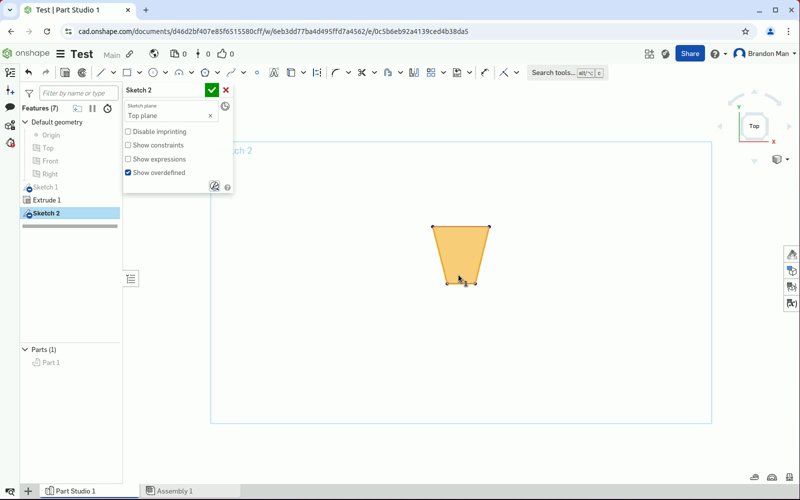
mouse_move(73, 352)
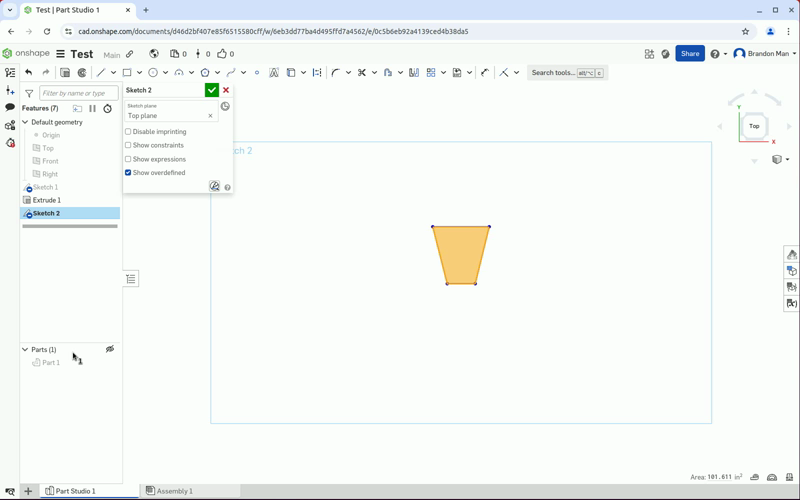
key(shift+y)
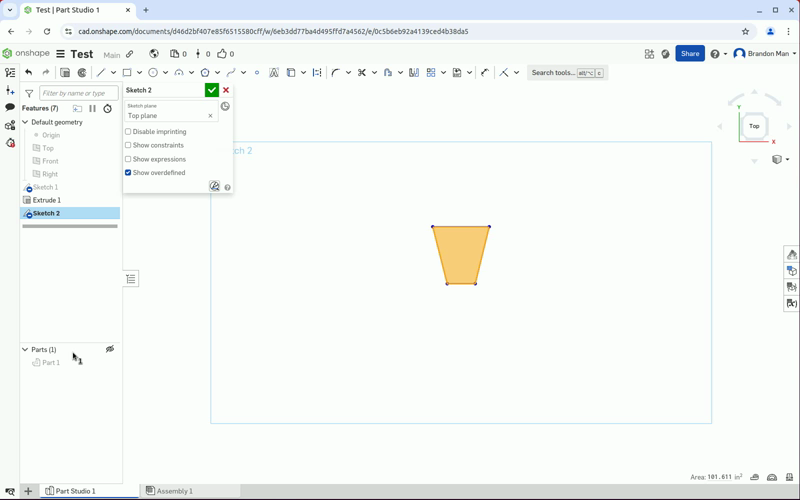
key(shift+e)
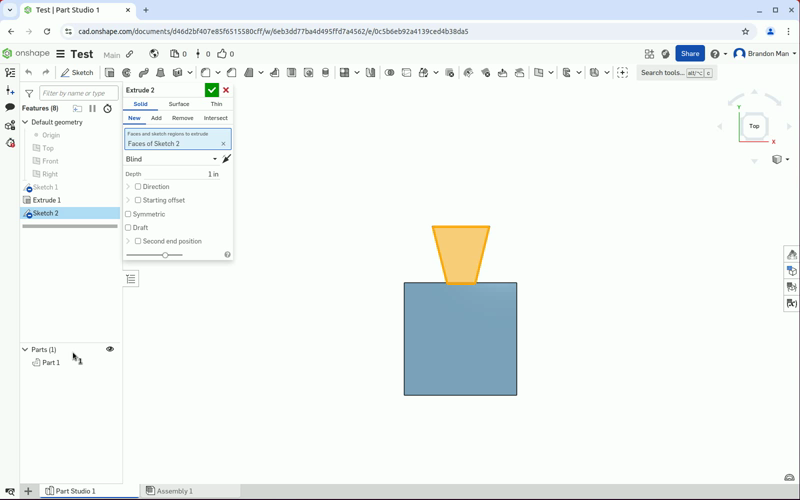
mouse_move(143, 106)
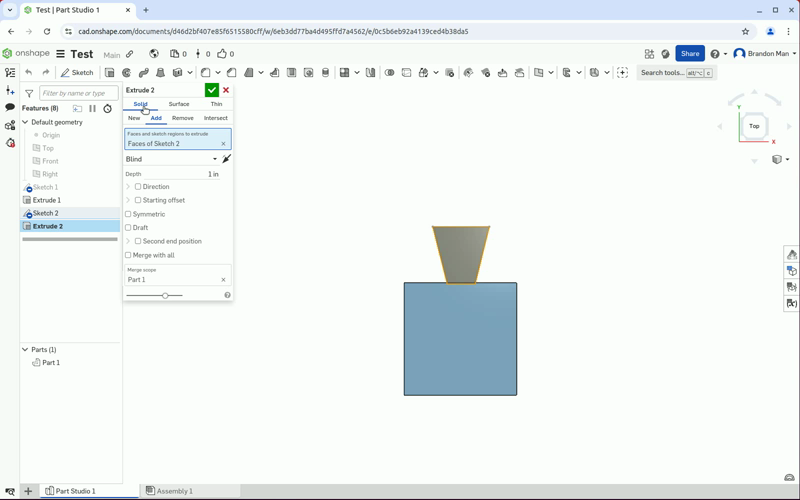
click(143, 106)
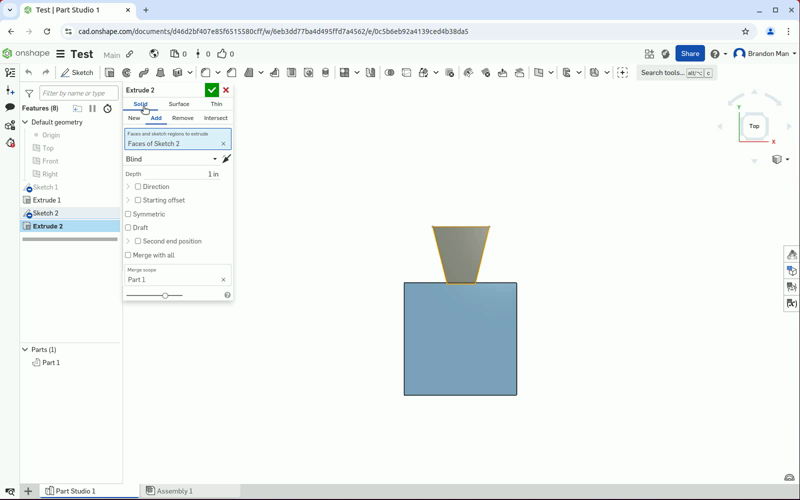
mouse_move(137, 120)
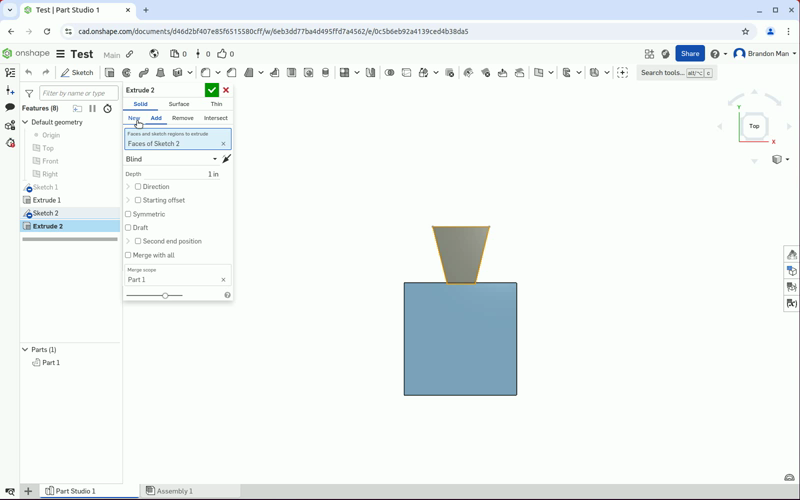
click(137, 120)
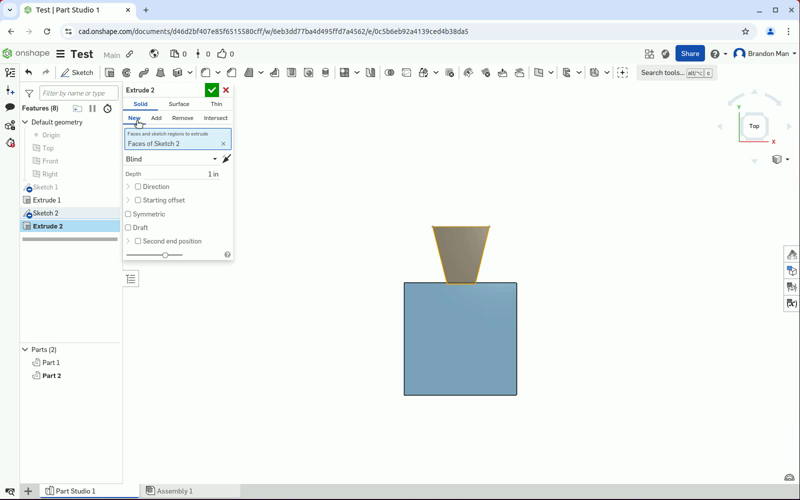
key(tab, 4)
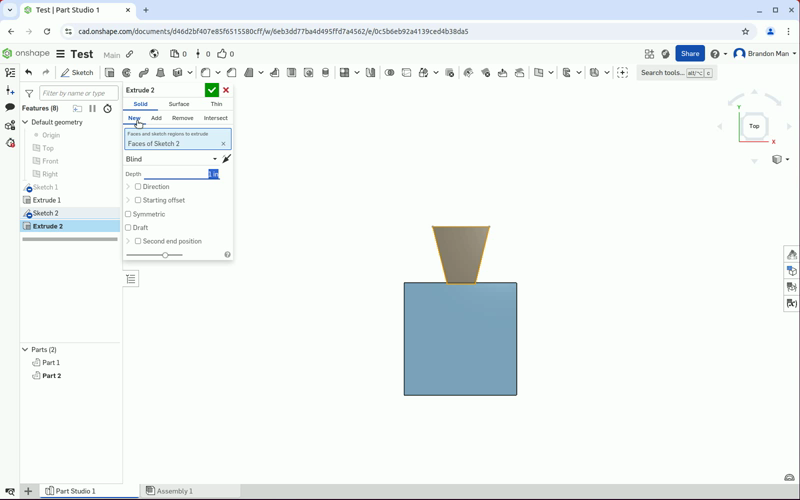
text(11.554)
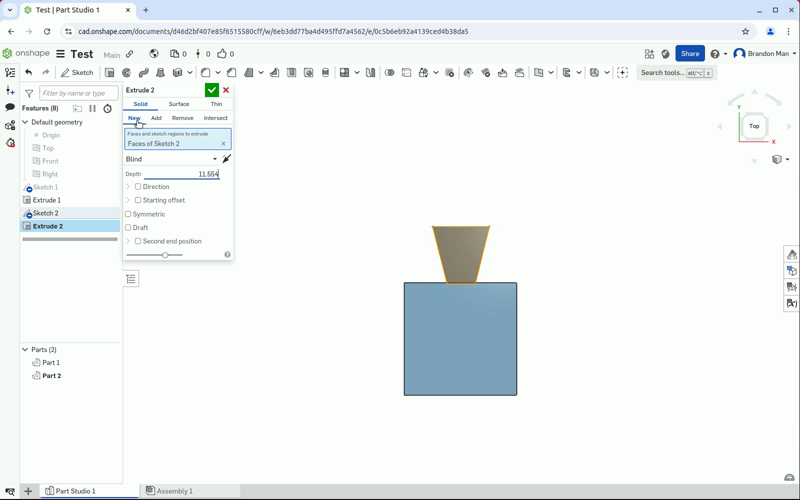
key(tab, 3)
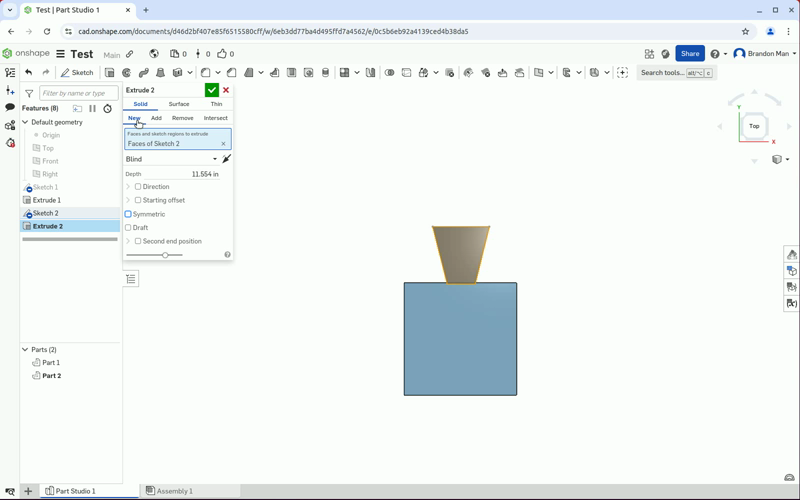
key(space)
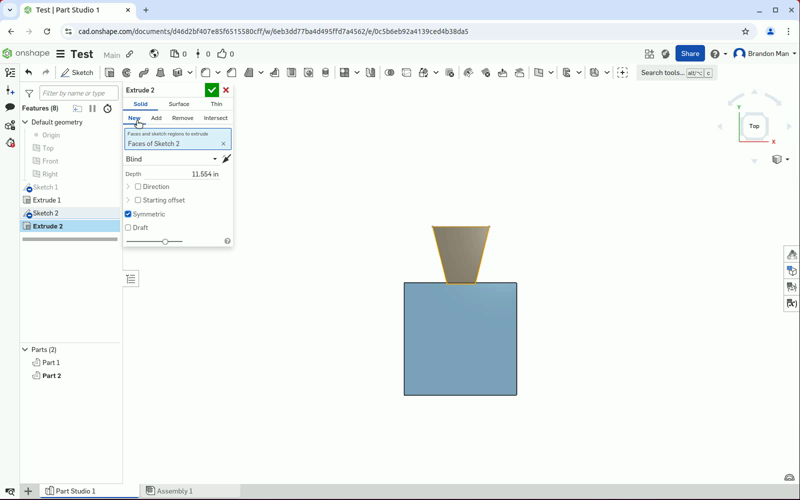
key(enter)
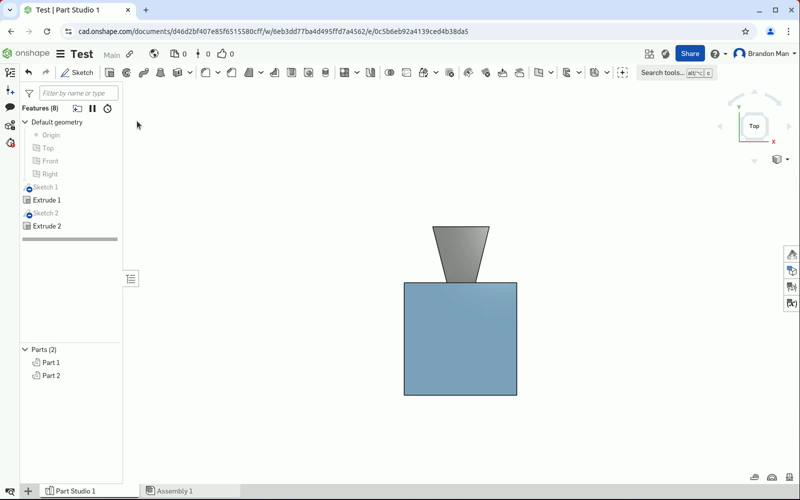
key(shift+h)
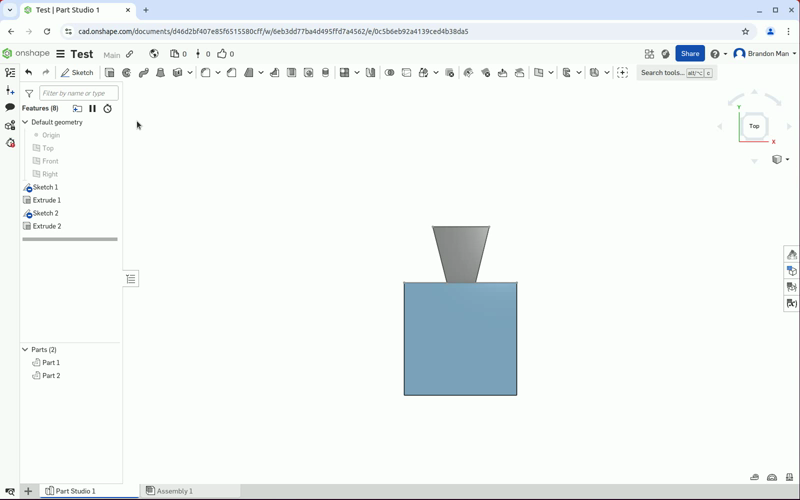
key(shift+h)
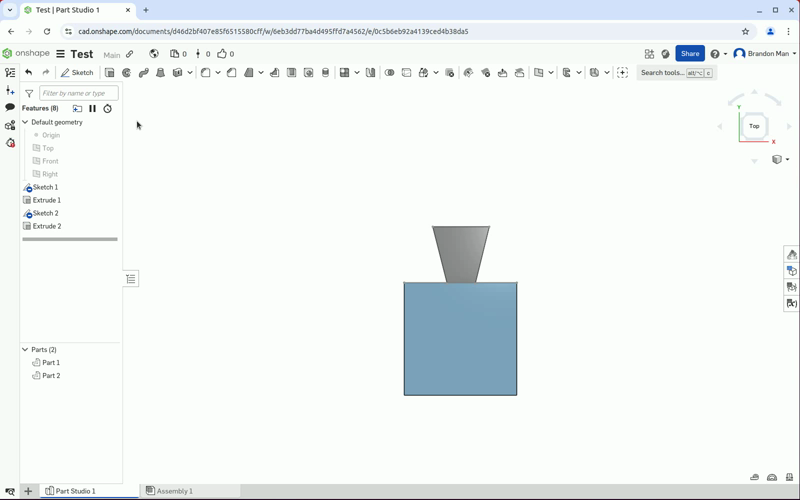
key(shift+7)
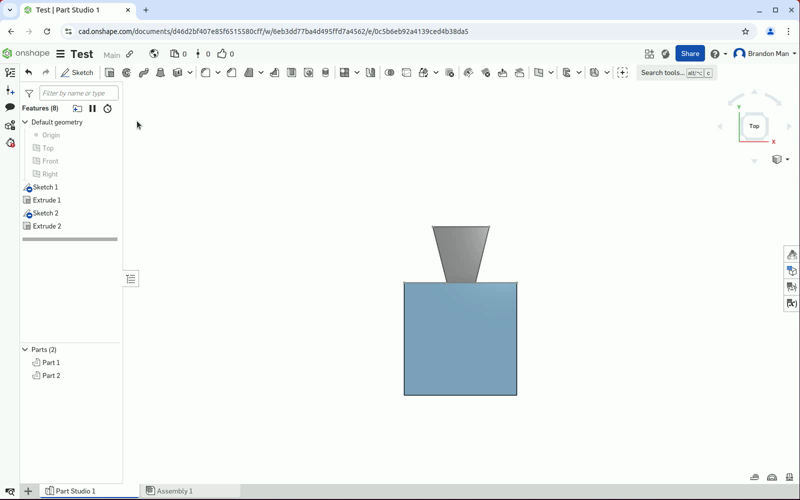
key(up, 3)
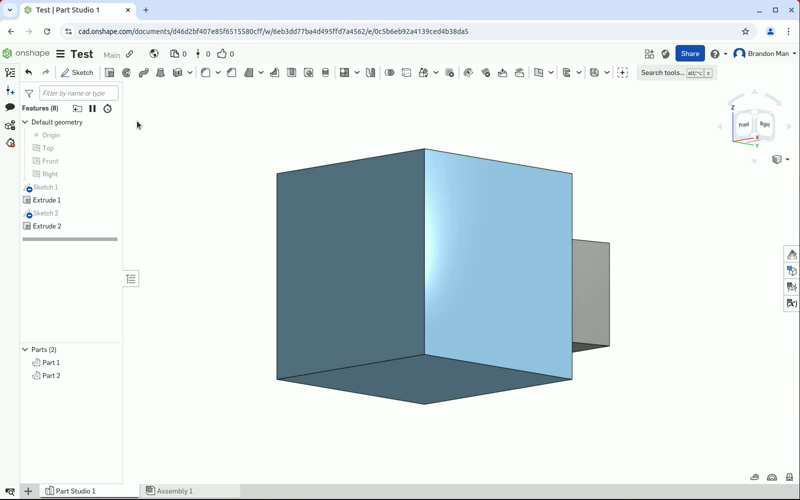
key(left, 3)
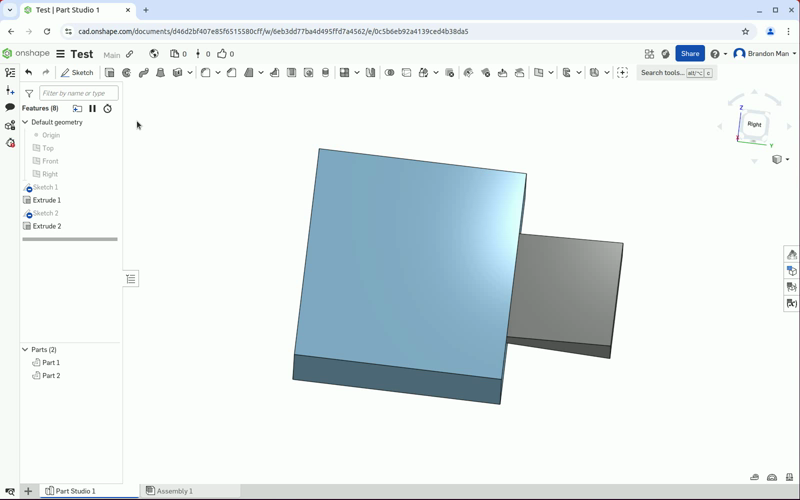
key(right, 3)
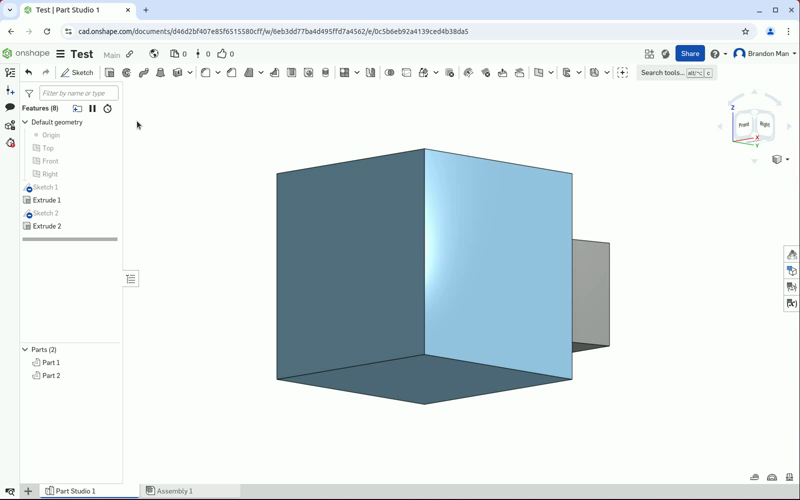
key(down, 3)
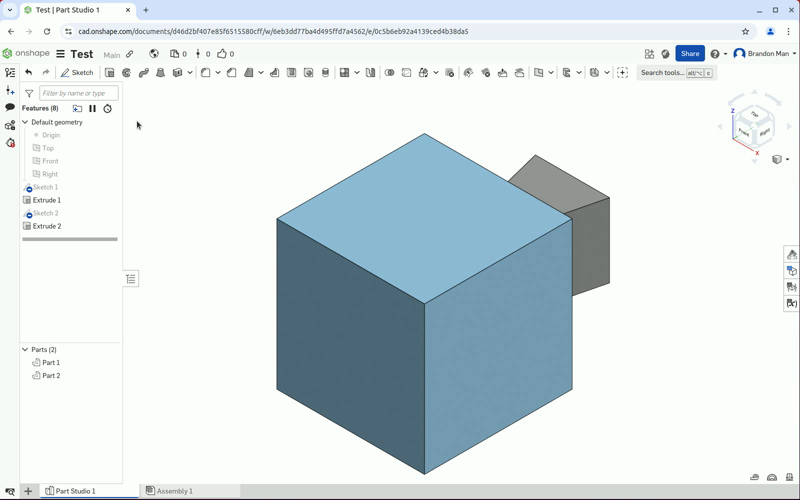
mouse_move(73, 189)
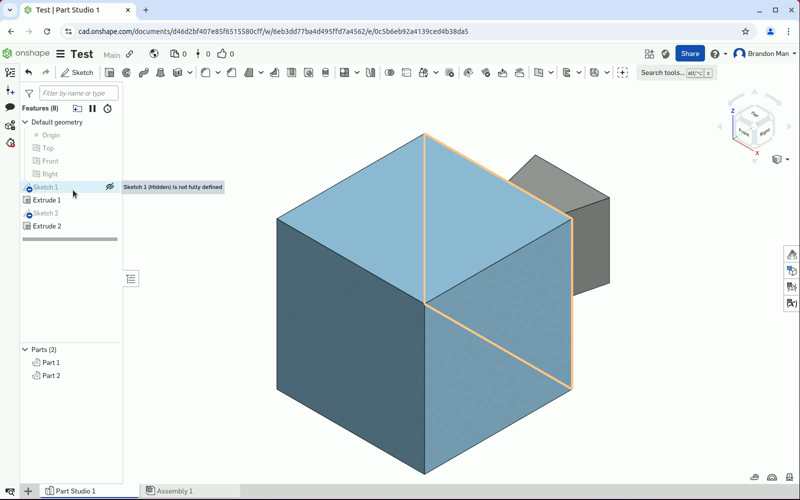
click(73, 189)